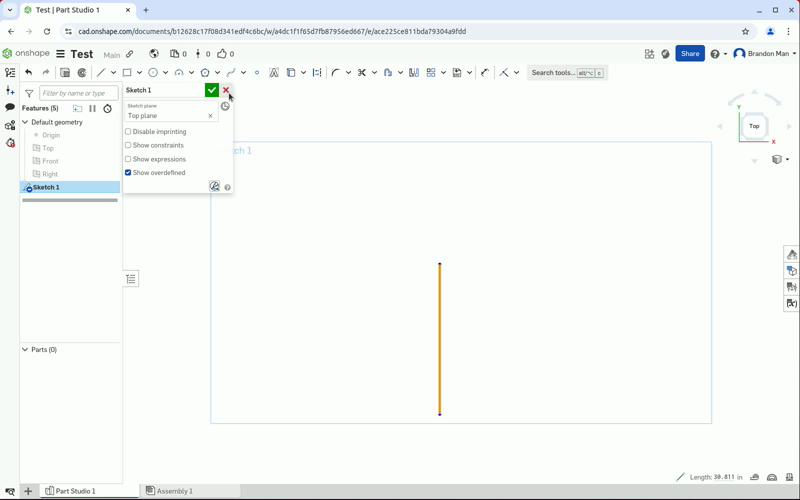
key(shift+h)
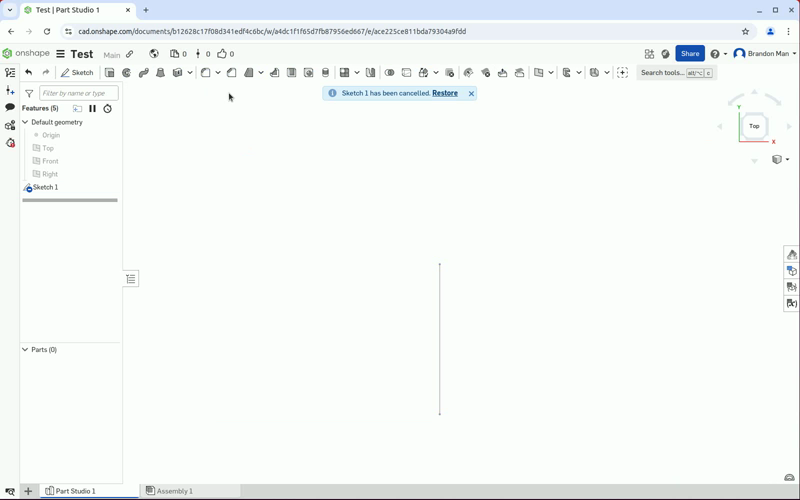
key(shift+s)
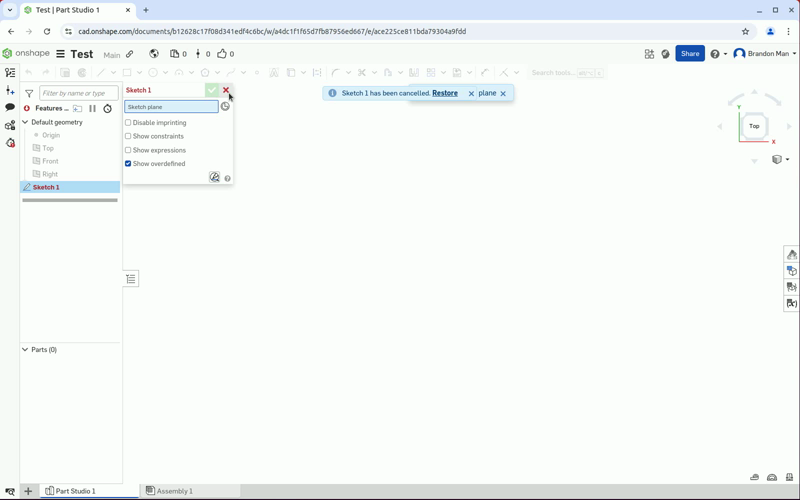
mouse_move(73, 150)
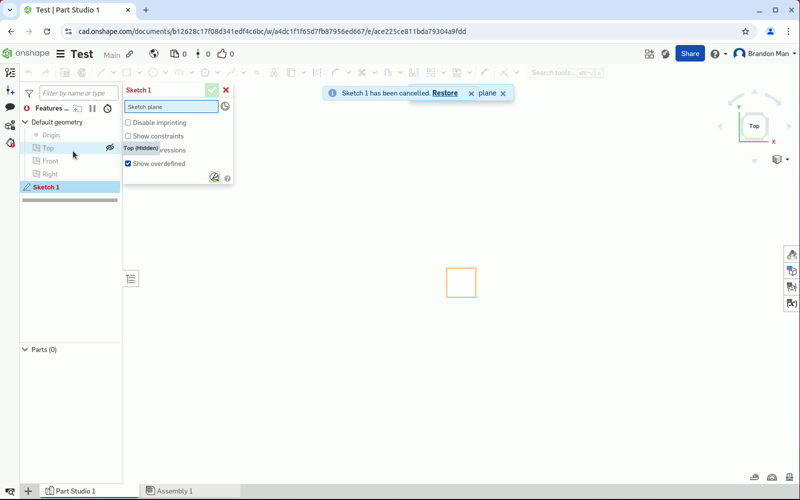
click(73, 150)
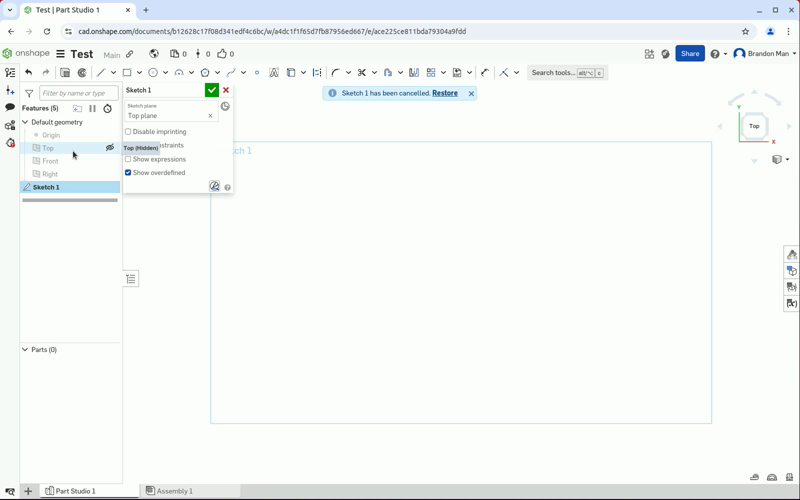
mouse_move(73, 352)
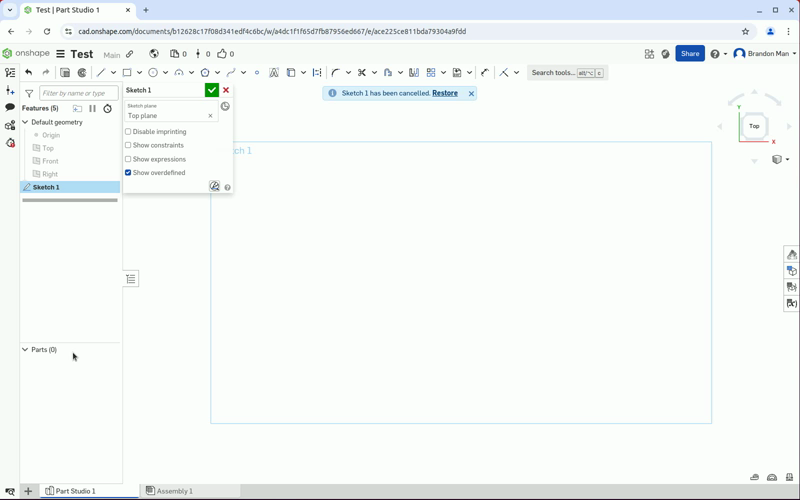
key(y)
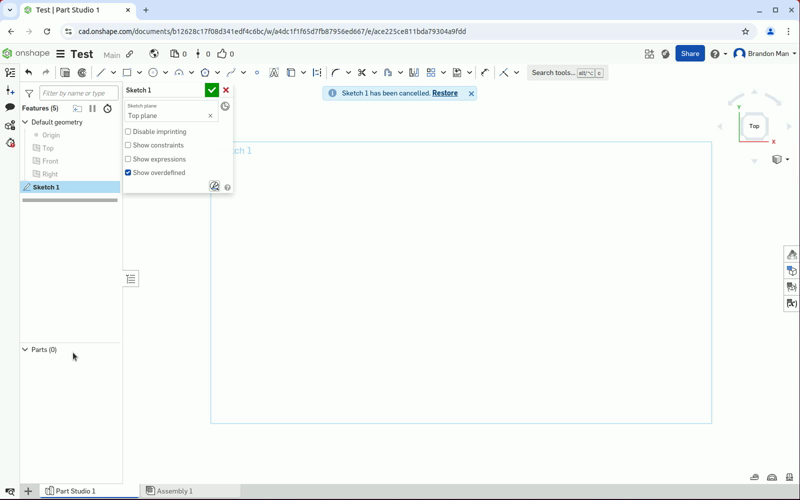
key(l)
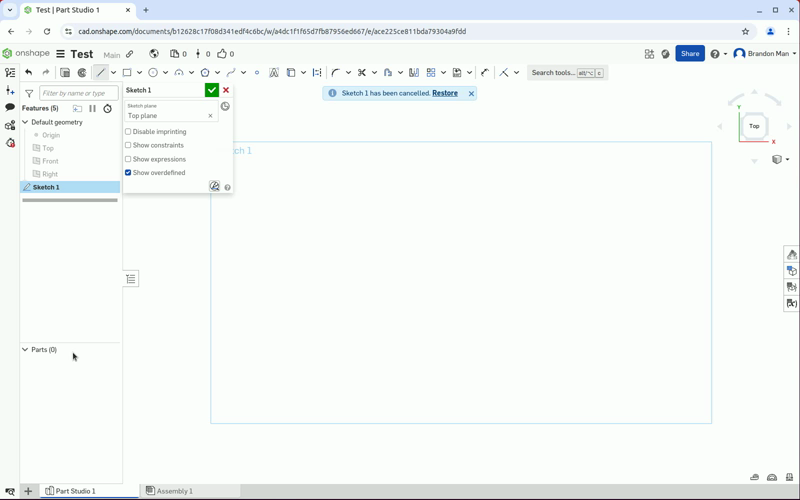
key_down(shift)
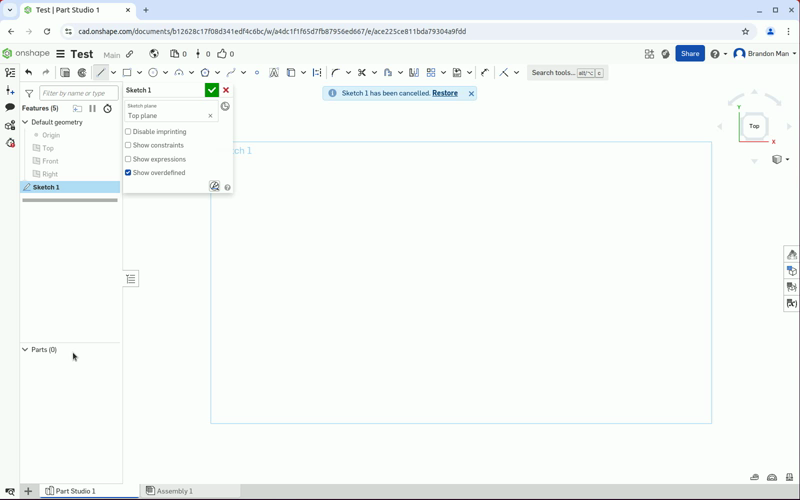
mouse_move(348, 282)
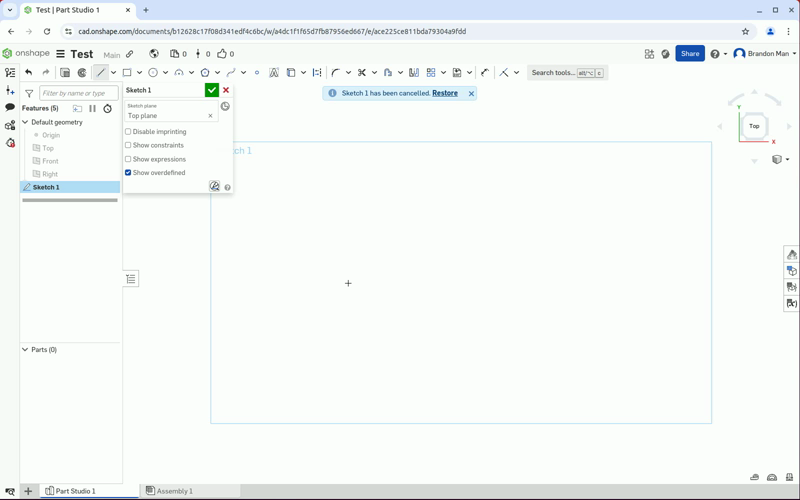
click(348, 282)
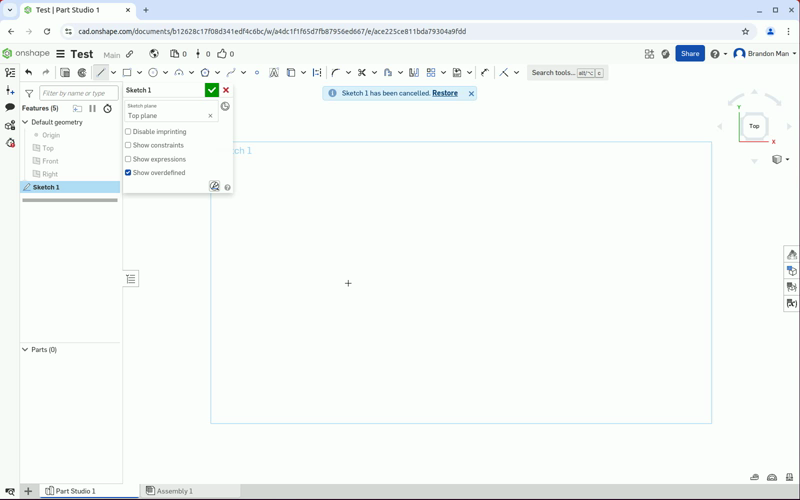
key_up(shift)
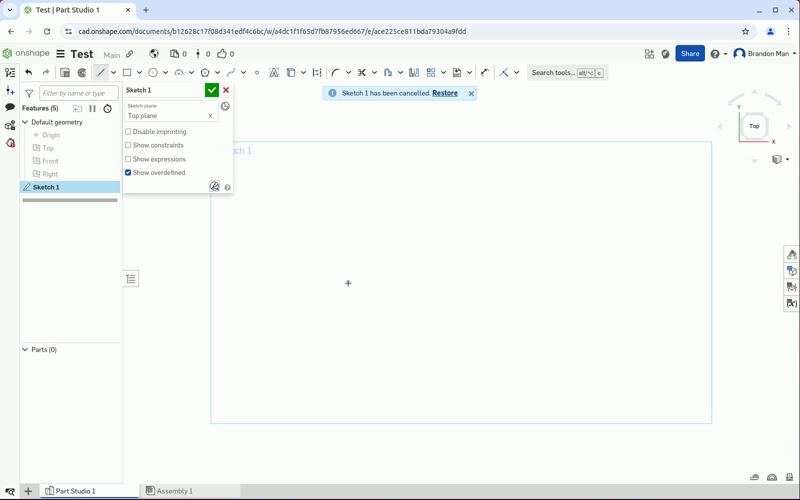
key_down(shift)
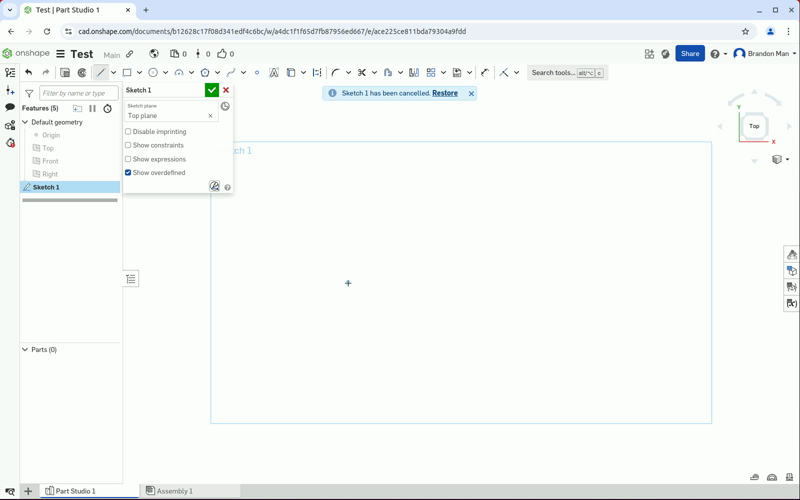
mouse_move(460, 282)
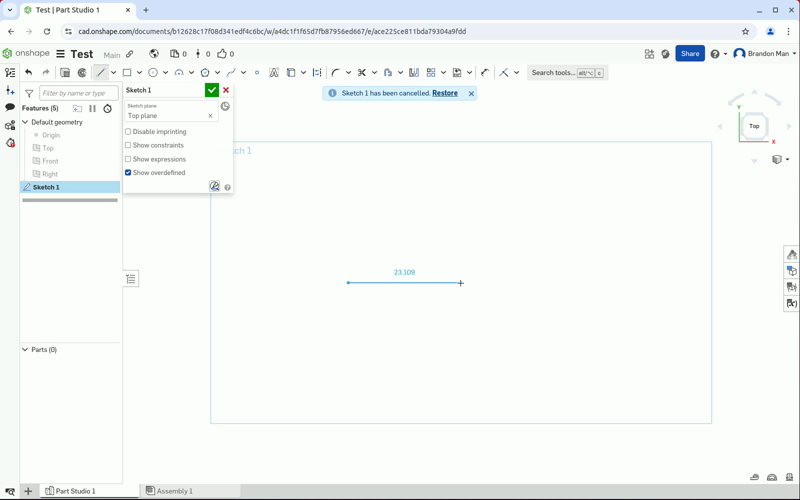
click(460, 282)
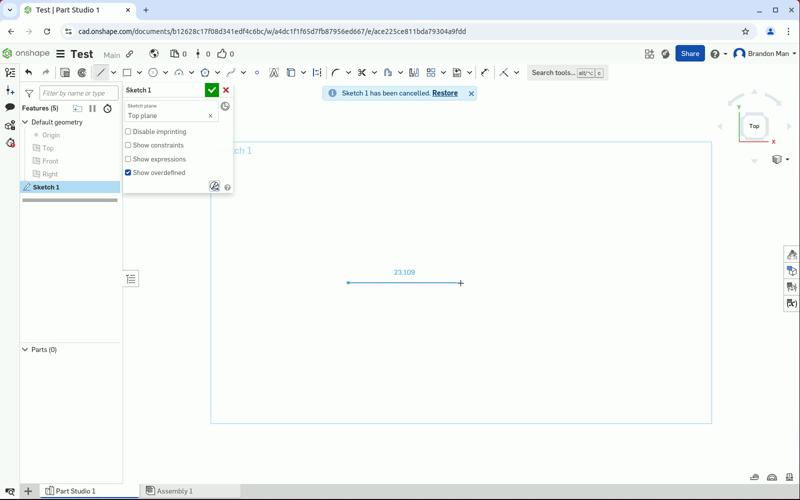
key_up(shift)
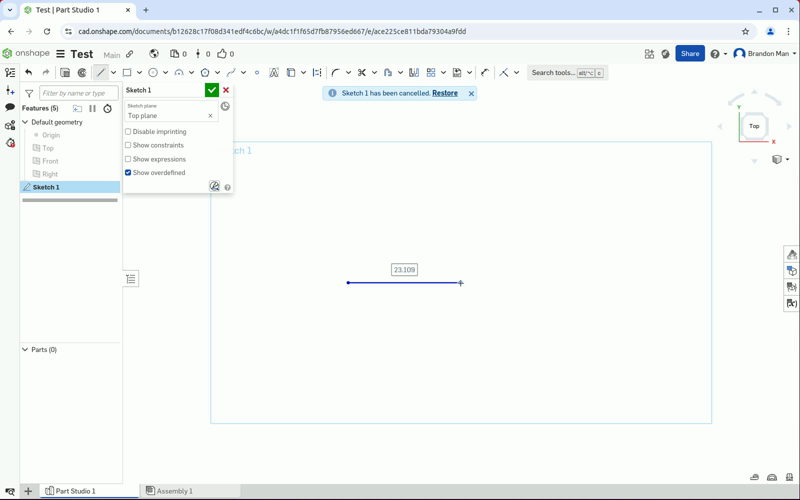
key_down(shift)
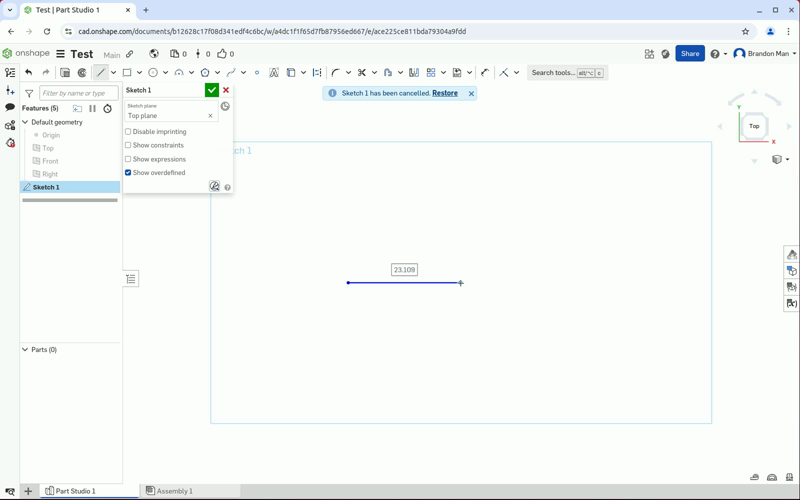
mouse_move(460, 197)
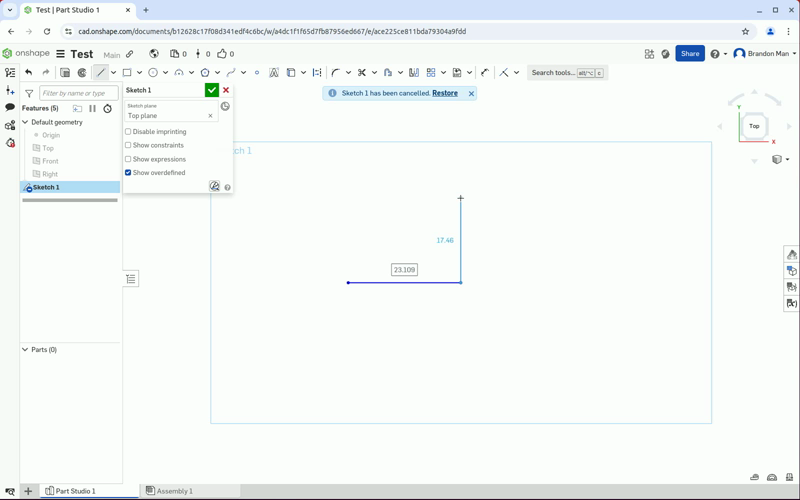
click(460, 197)
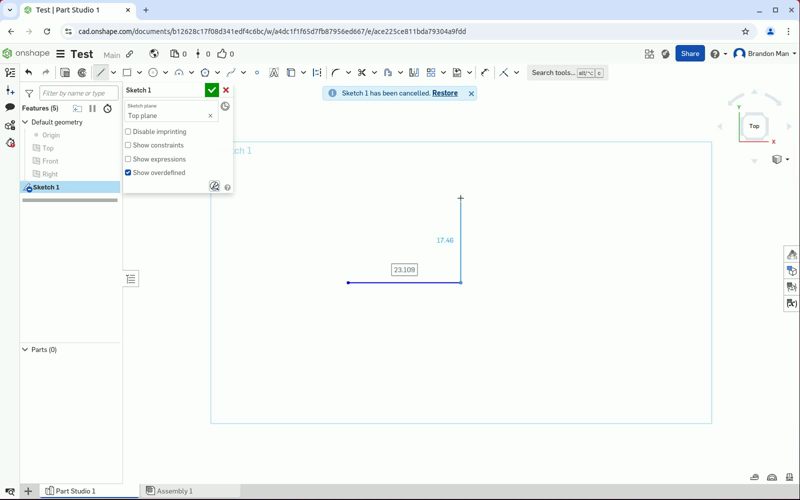
key_up(shift)
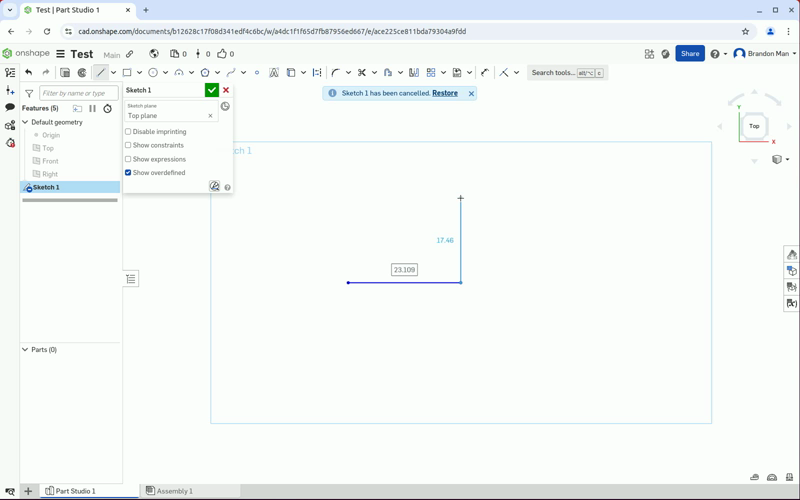
key_down(shift)
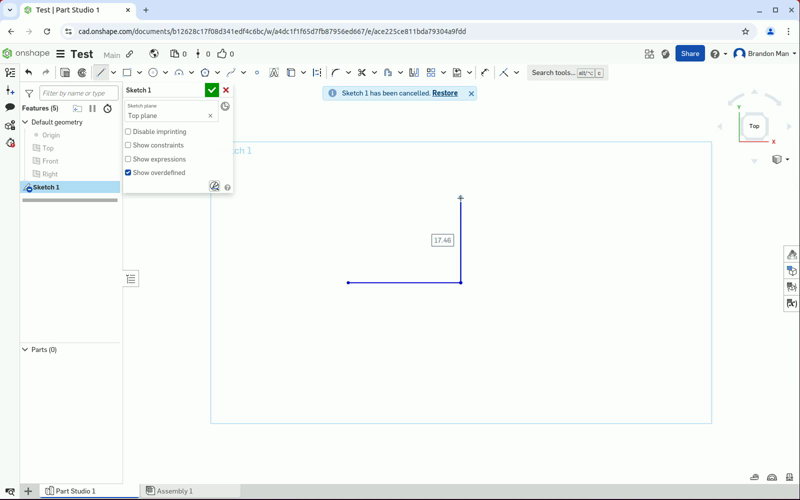
mouse_move(348, 197)
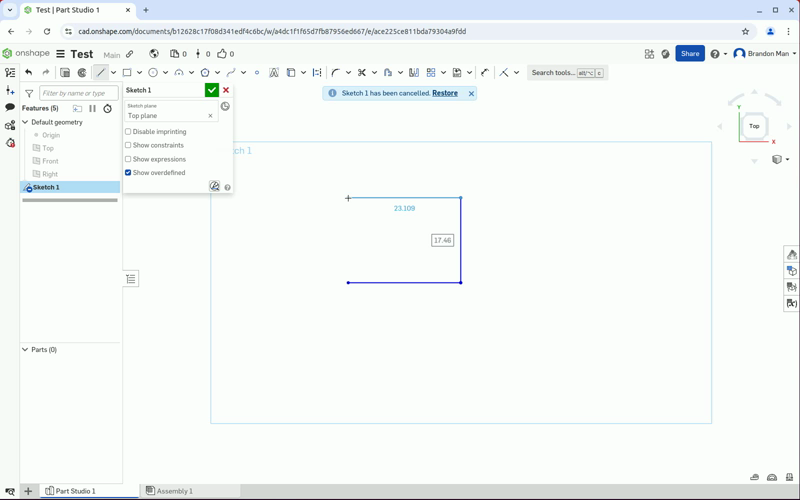
click(348, 197)
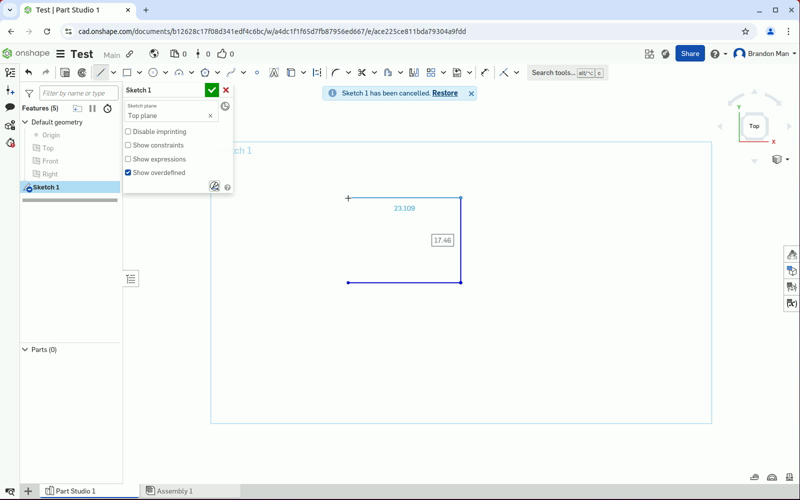
key_up(shift)
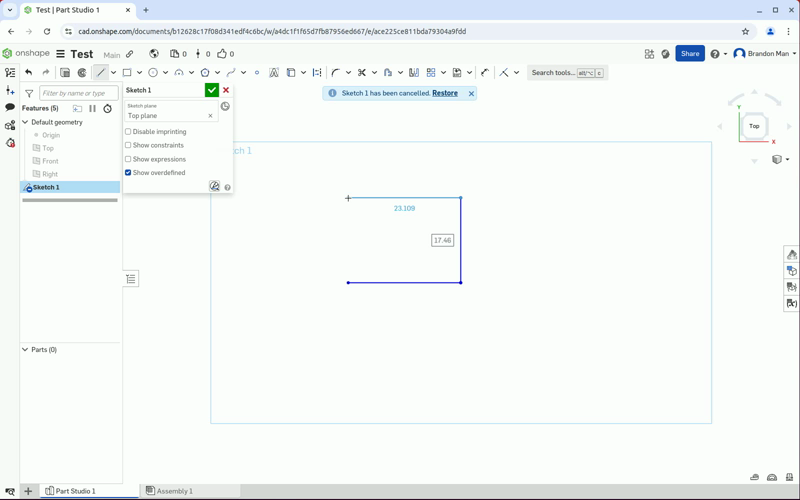
key_down(shift)
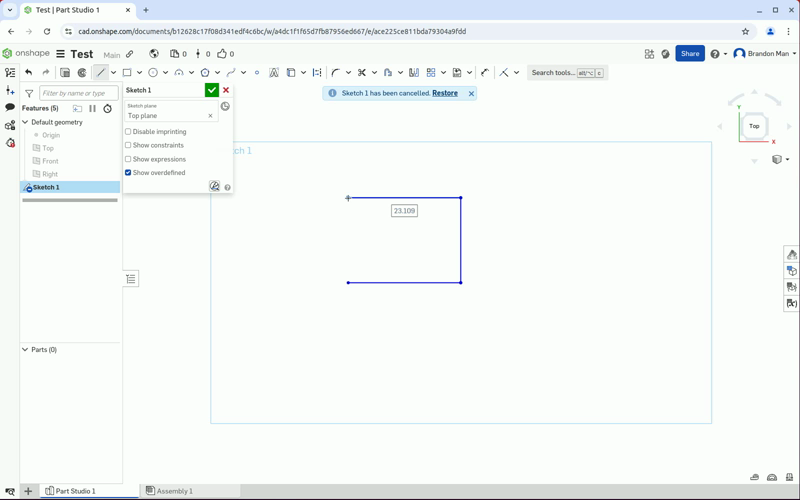
mouse_move(348, 282)
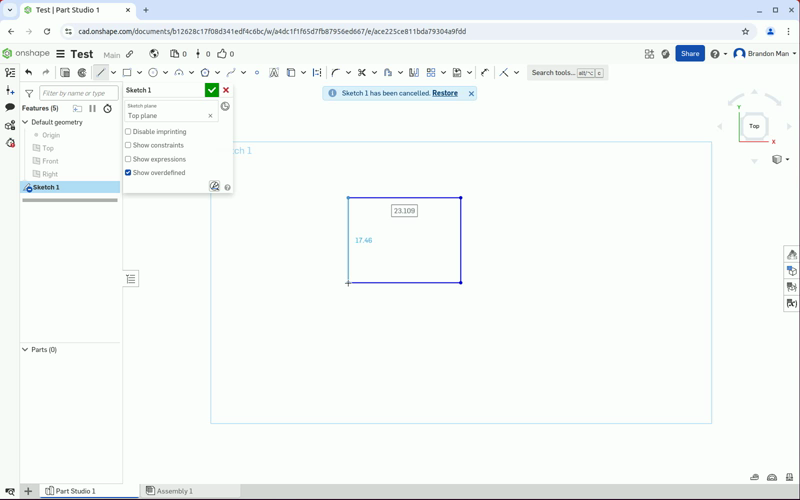
key_up(shift)
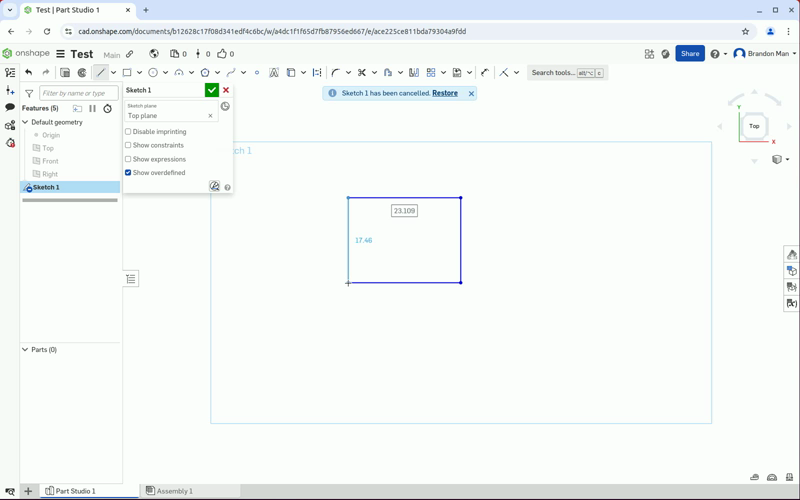
click(348, 282)
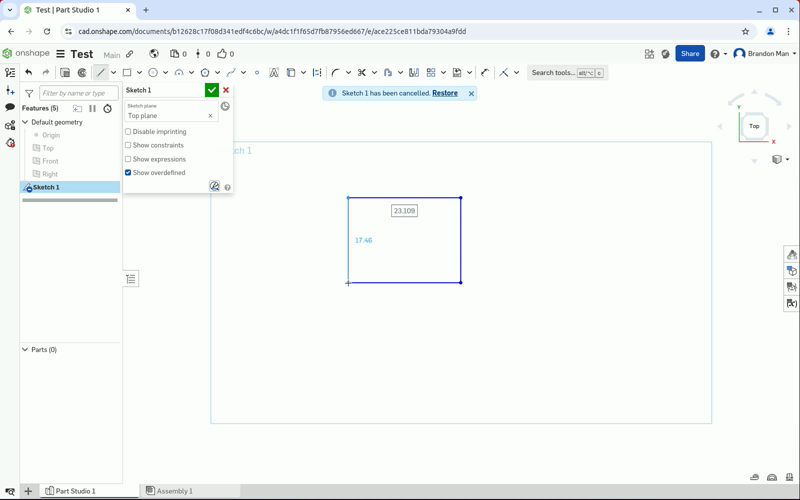
key(esc)
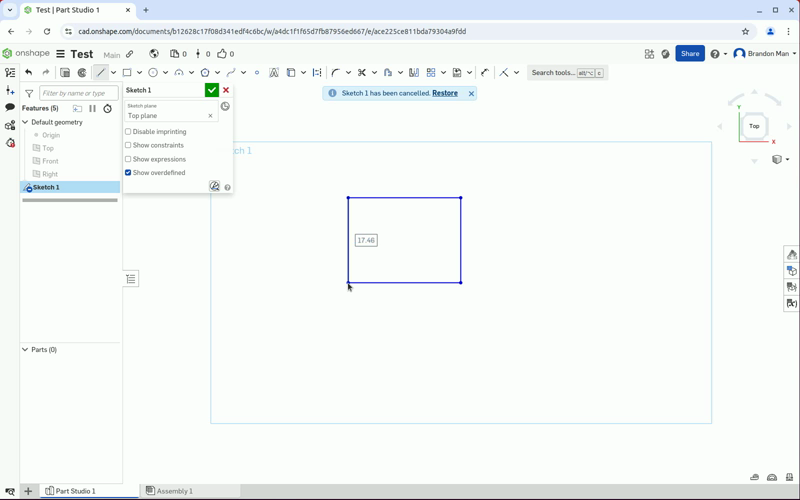
mouse_move(412, 225)
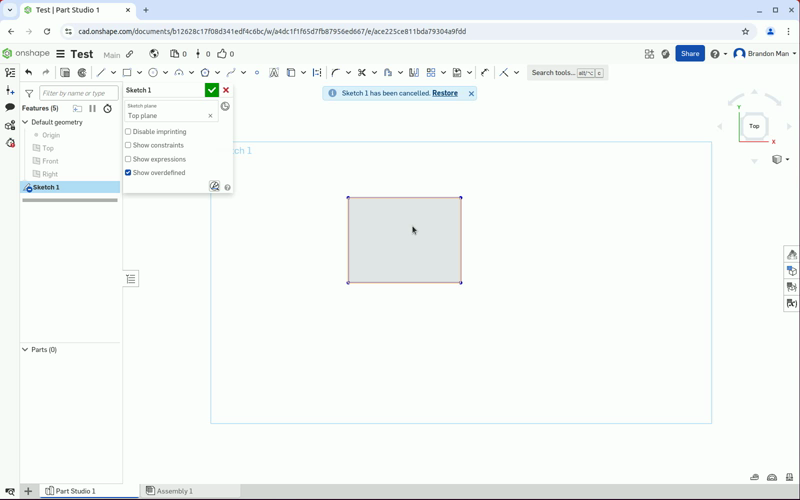
click(412, 225)
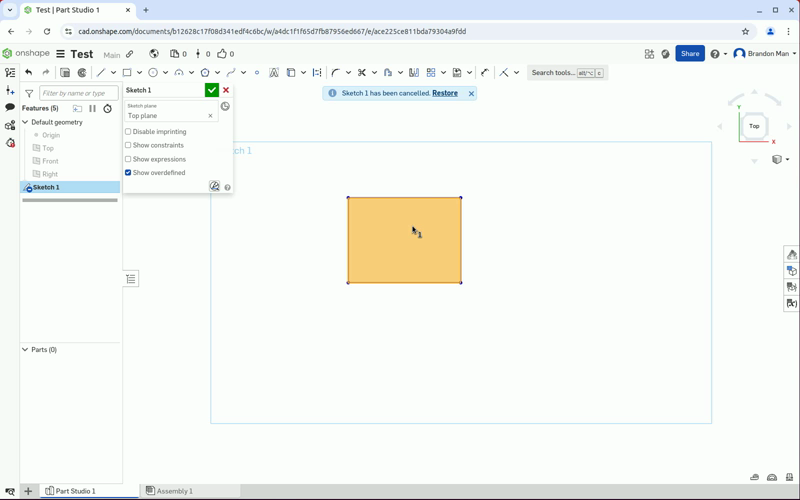
mouse_move(73, 352)
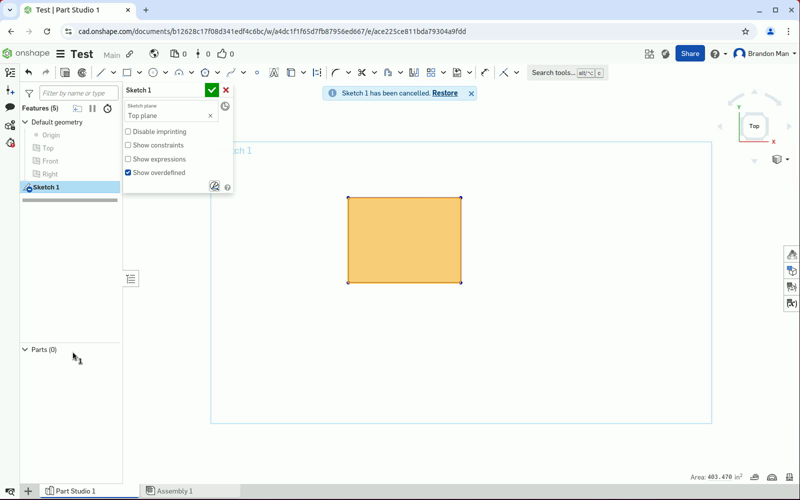
key(shift+y)
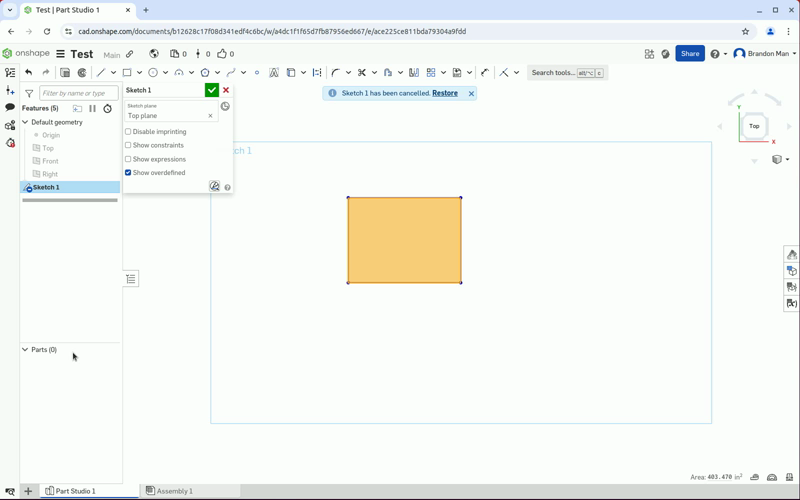
key(shift+e)
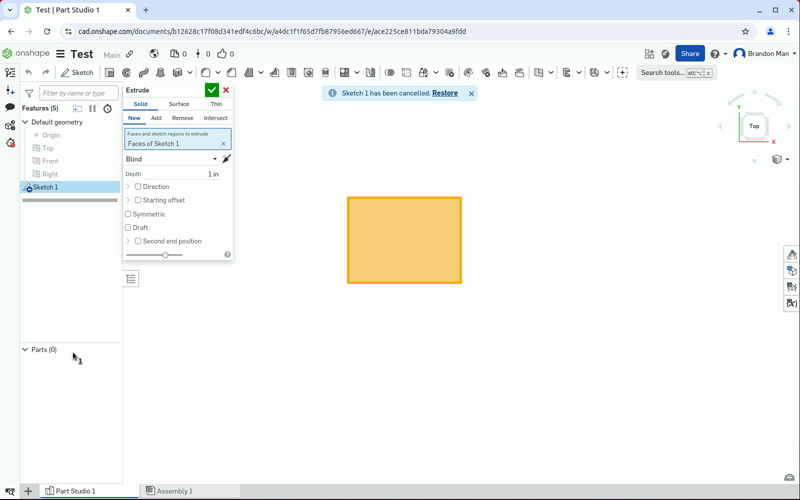
mouse_move(143, 106)
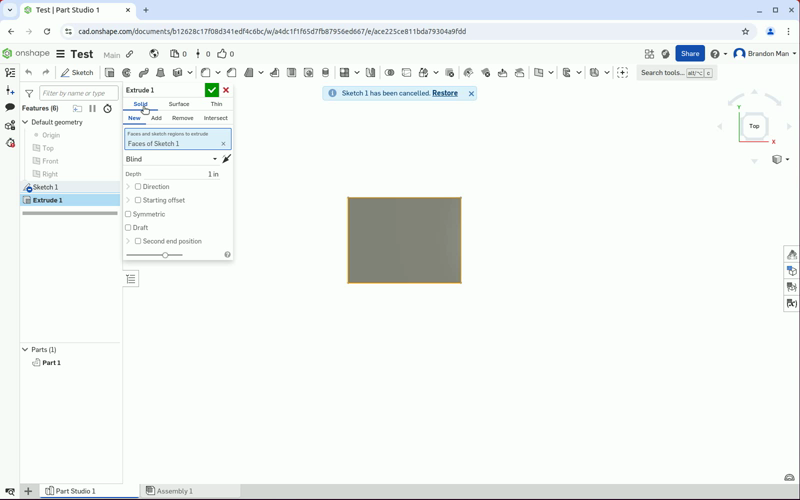
click(143, 106)
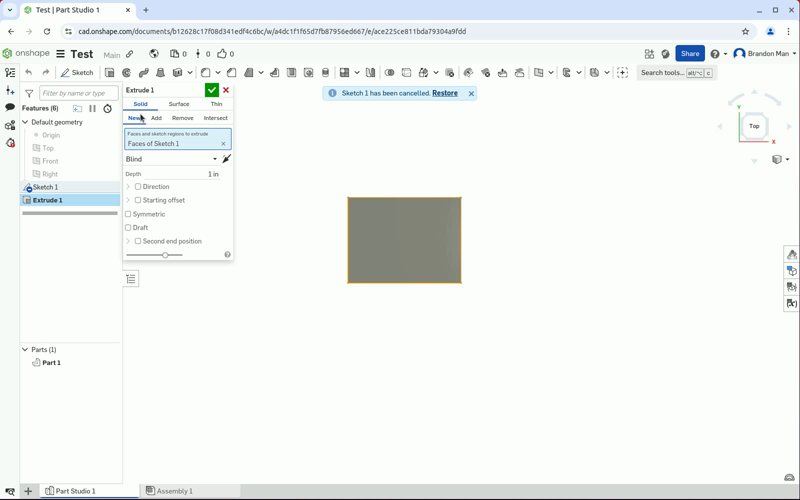
mouse_move(137, 120)
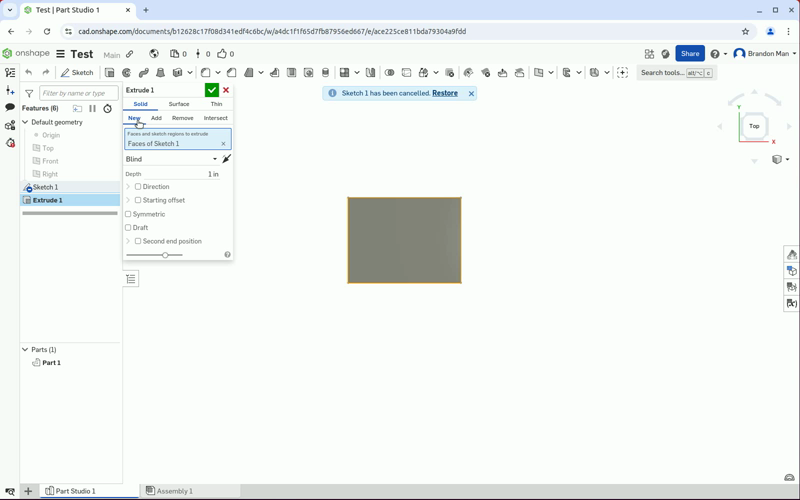
click(137, 120)
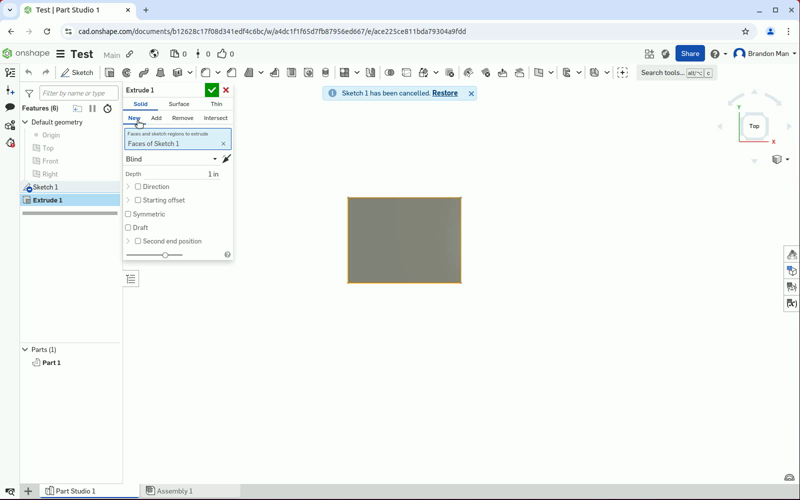
key(tab, 4)
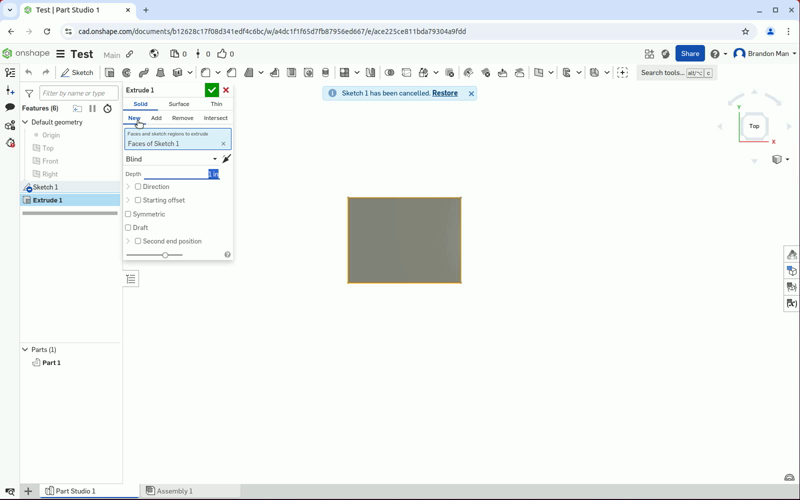
text(13.961)
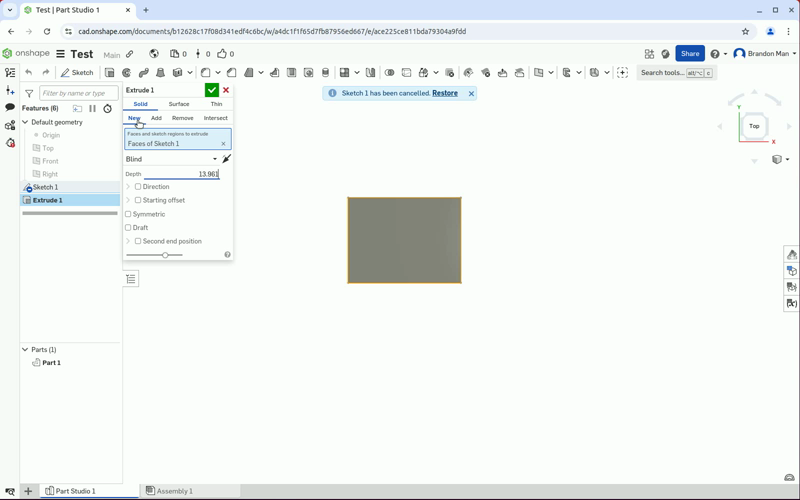
key(enter)
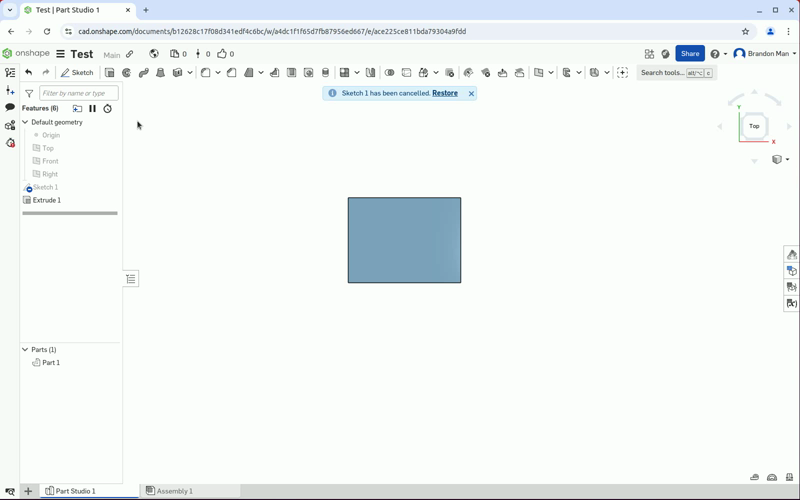
key(shift+h)
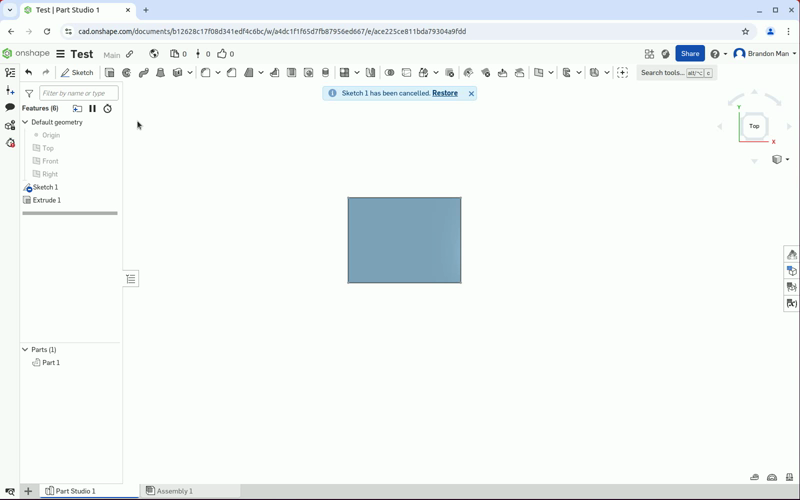
key(shift+h)
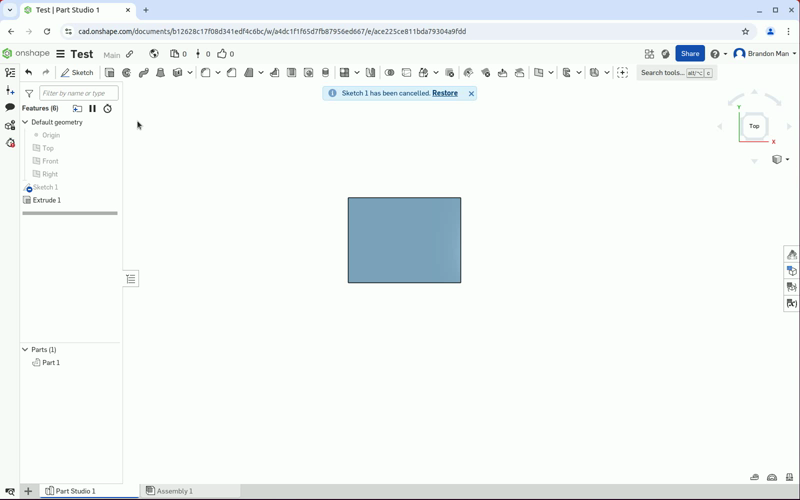
mouse_move(73, 189)
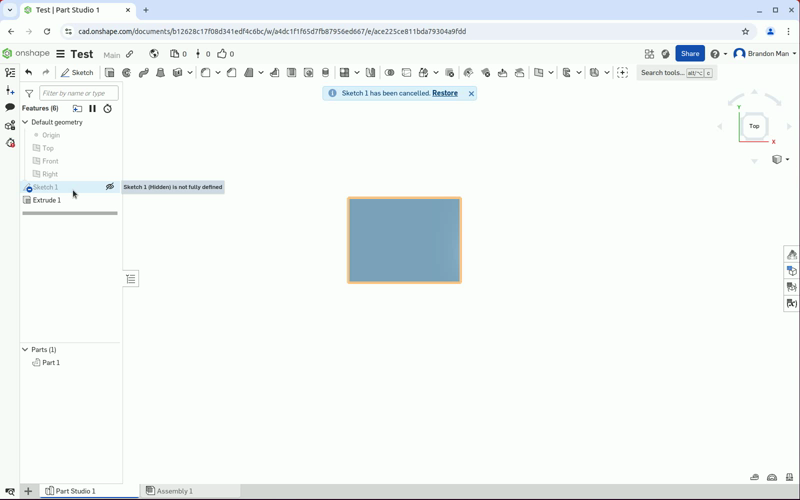
click(73, 189)
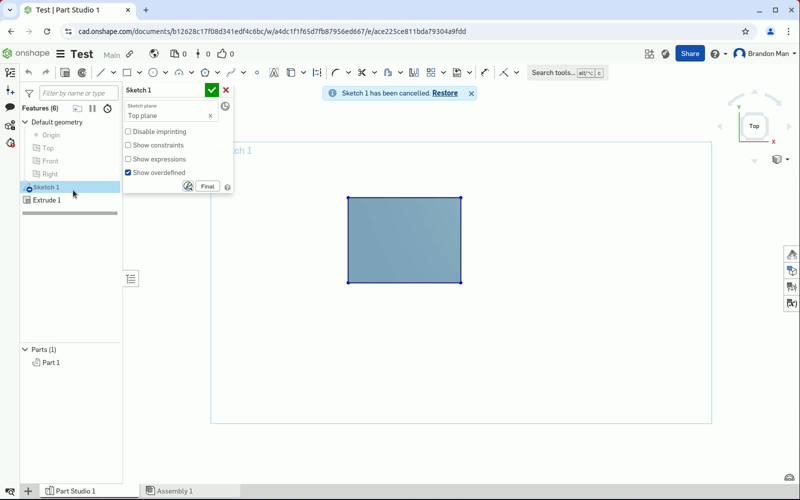
mouse_move(229, 92)
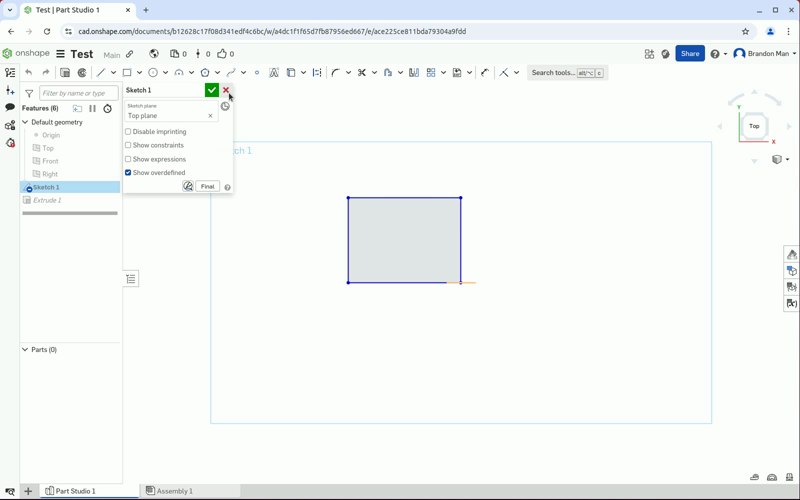
click(229, 92)
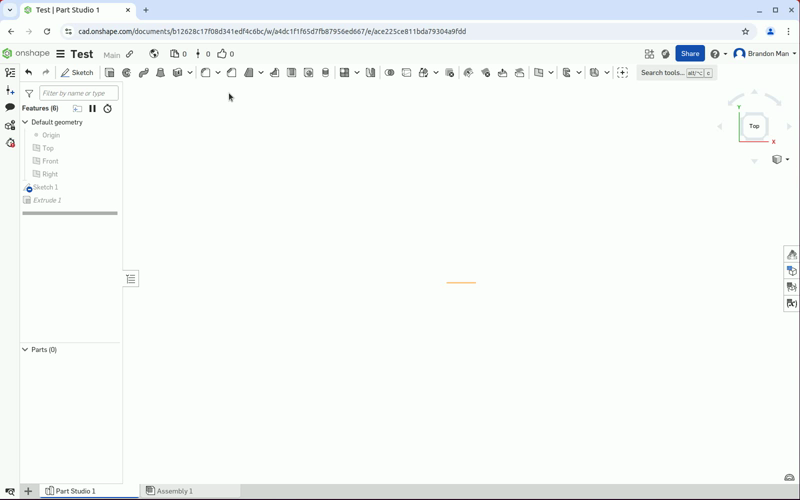
mouse_move(541, 75)
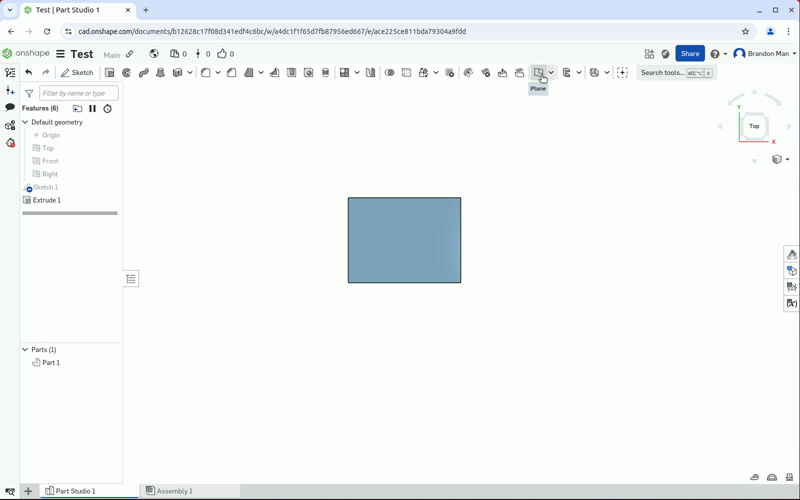
click(541, 75)
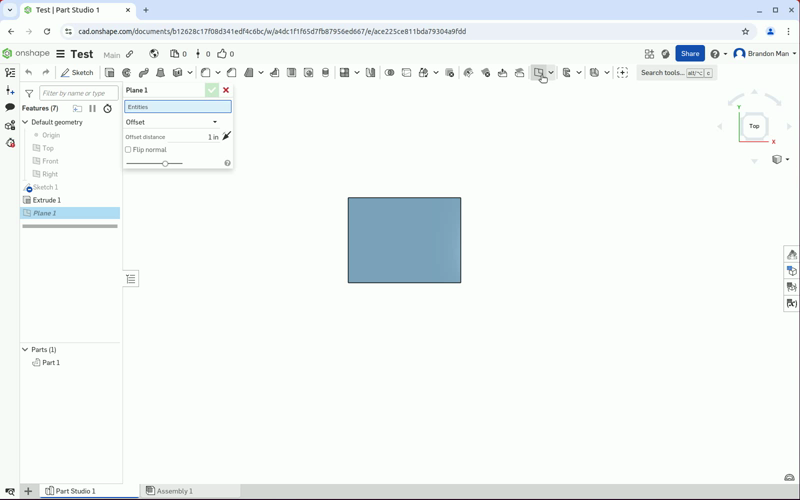
mouse_move(73, 150)
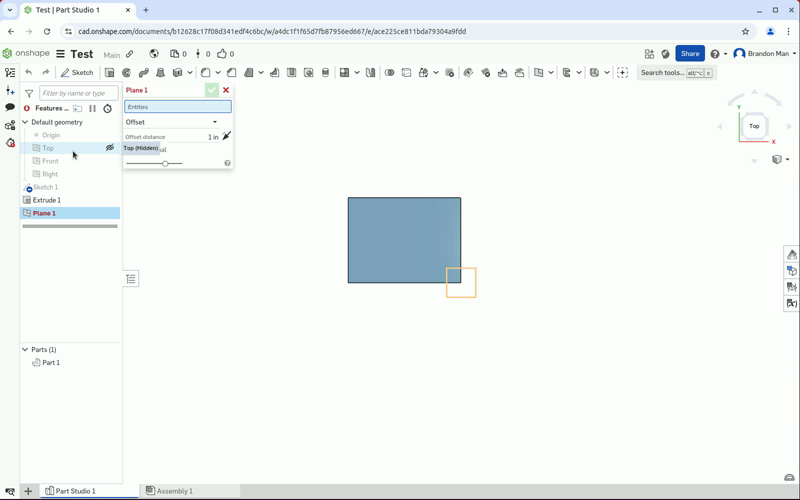
click(73, 150)
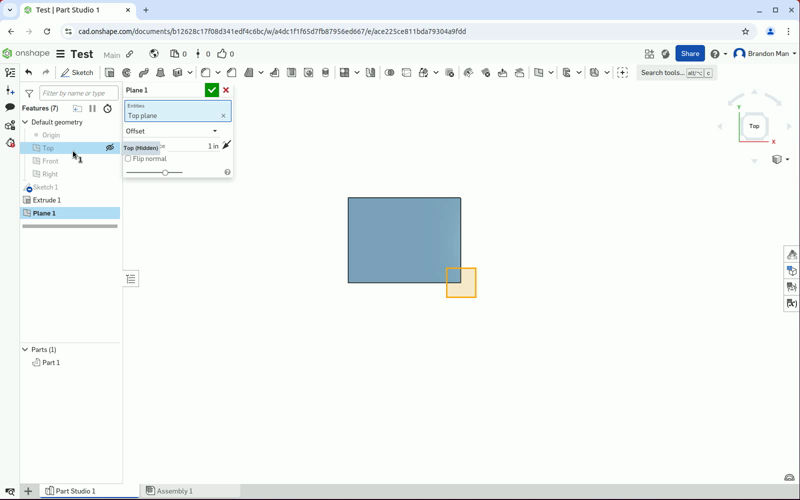
key(tab, 2)
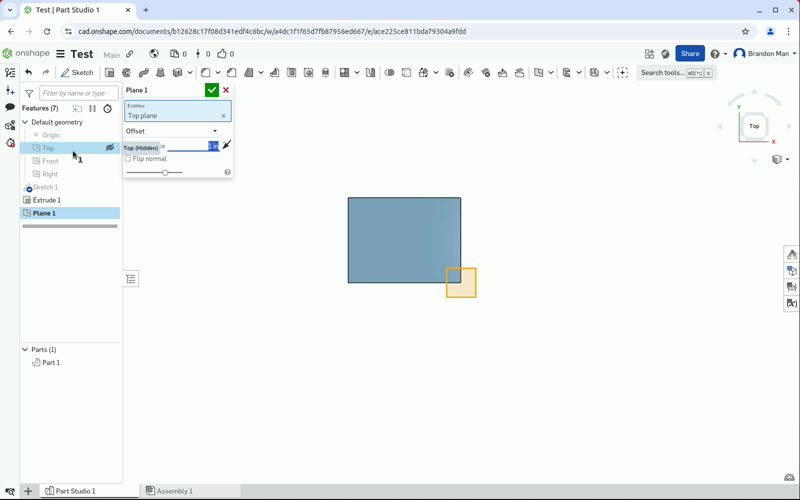
text(13.957)
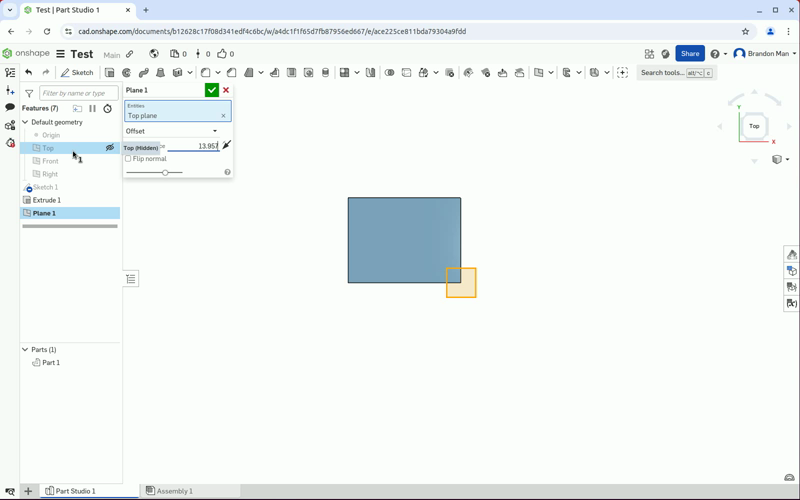
key(enter, 2)
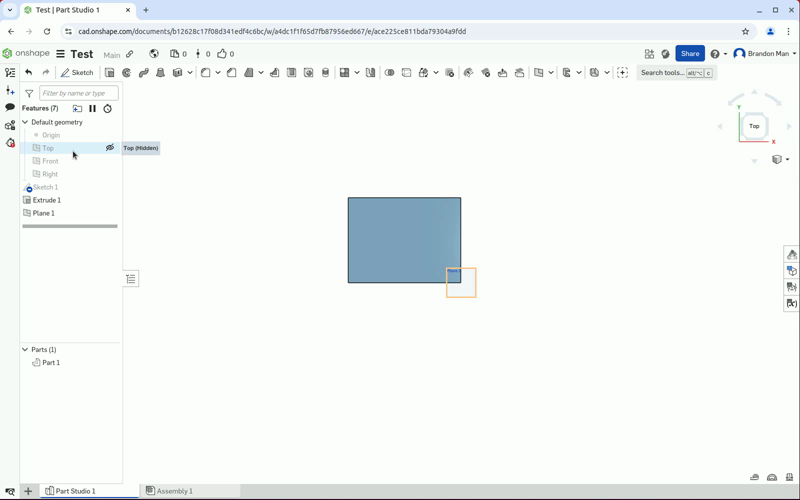
key(shift+s)
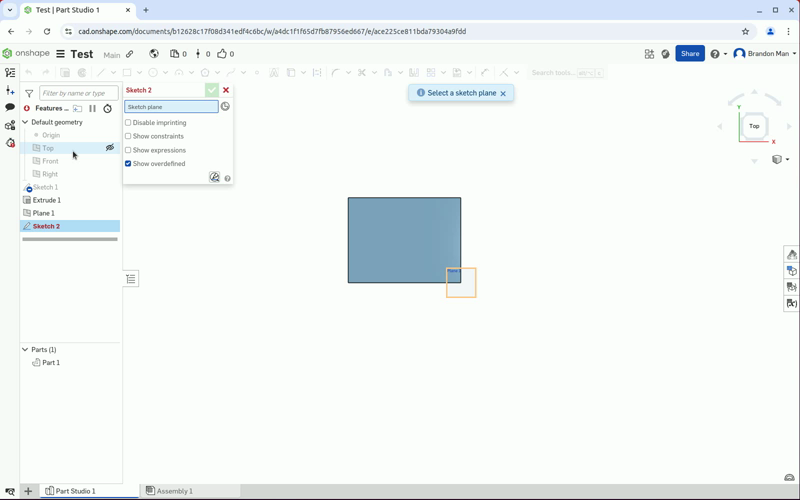
mouse_move(73, 215)
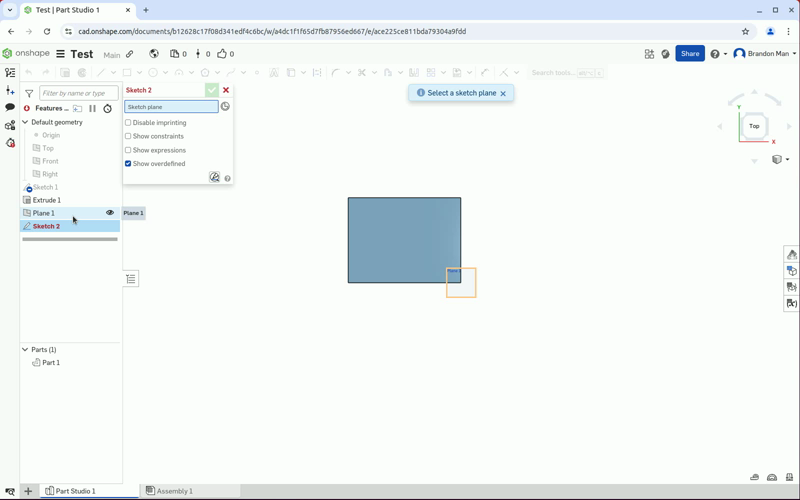
click(73, 215)
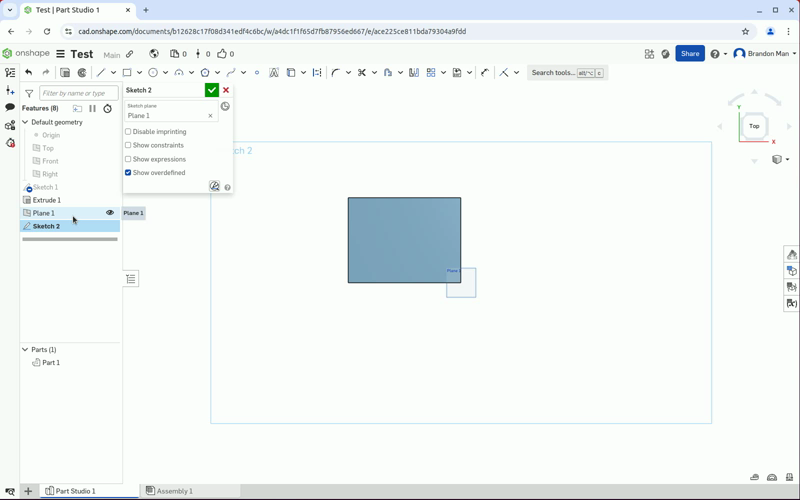
mouse_move(73, 352)
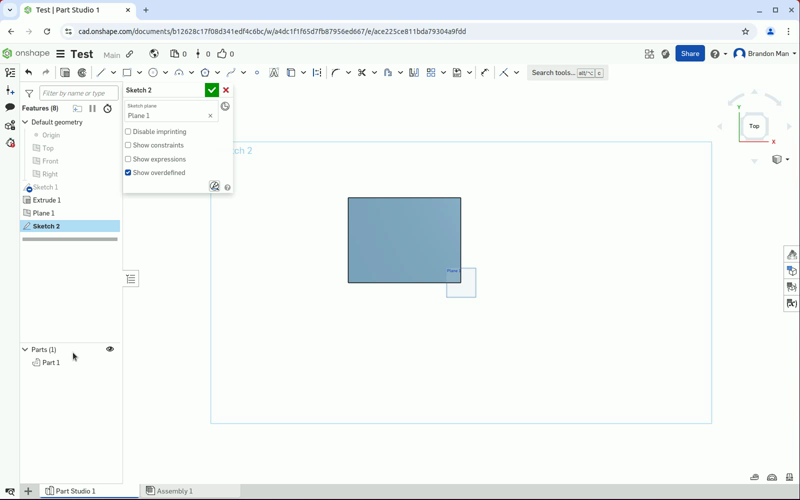
key(y)
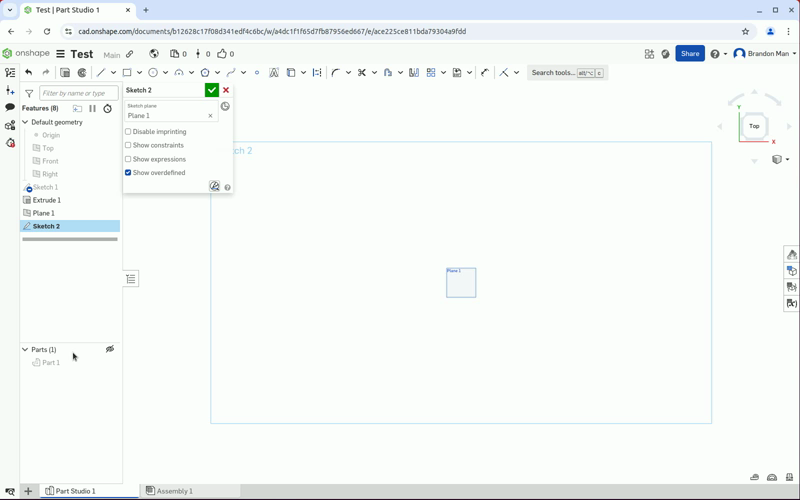
key(l)
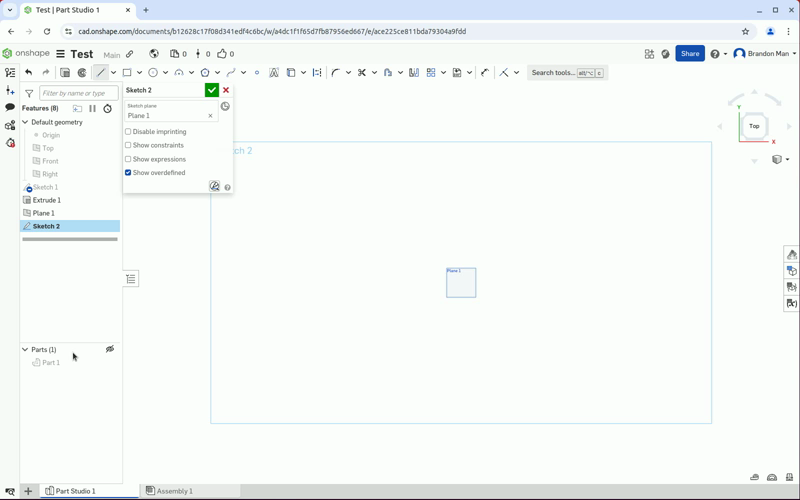
key_down(shift)
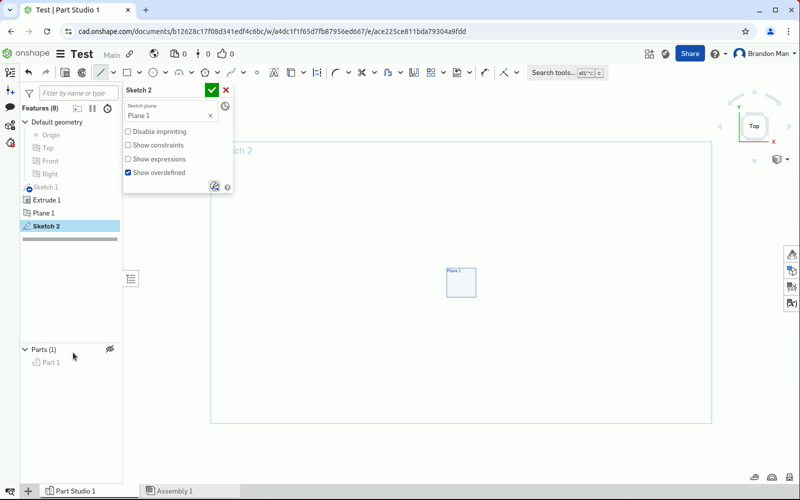
mouse_move(348, 282)
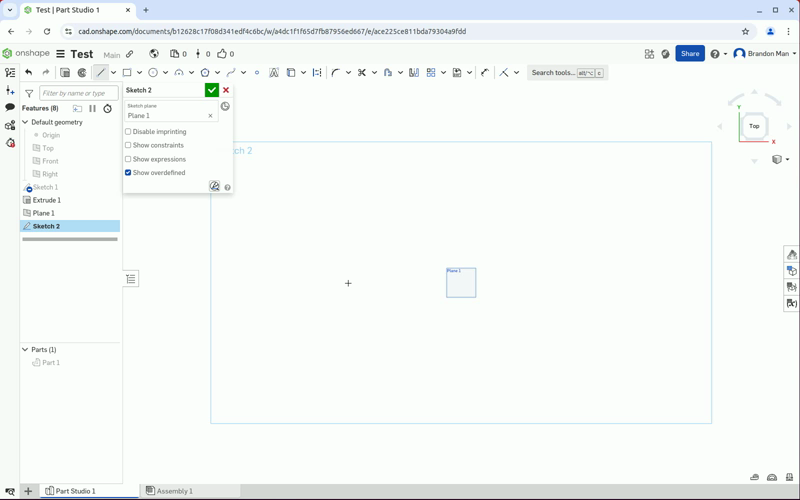
click(348, 282)
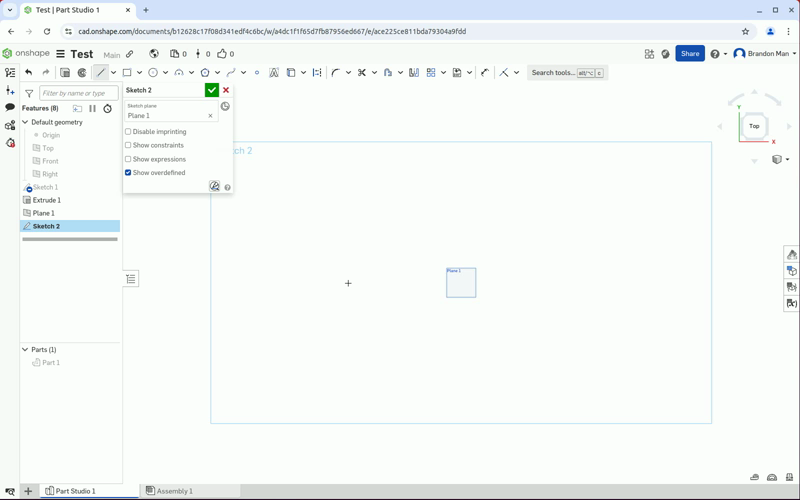
key_up(shift)
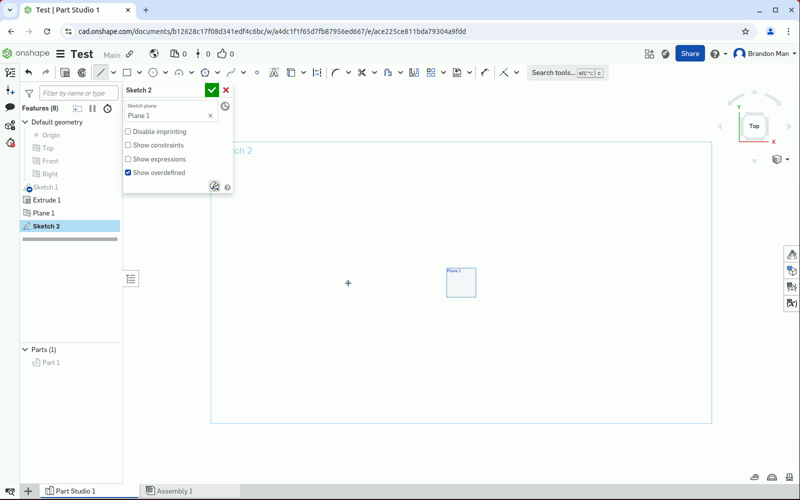
key_down(shift)
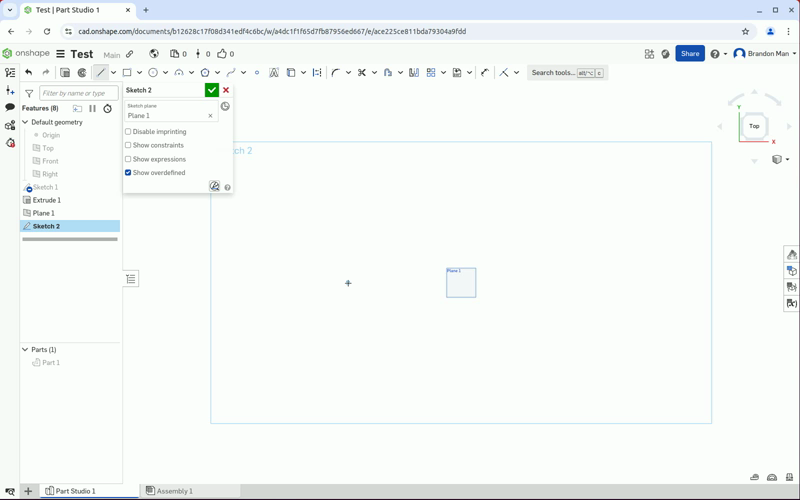
mouse_move(378, 282)
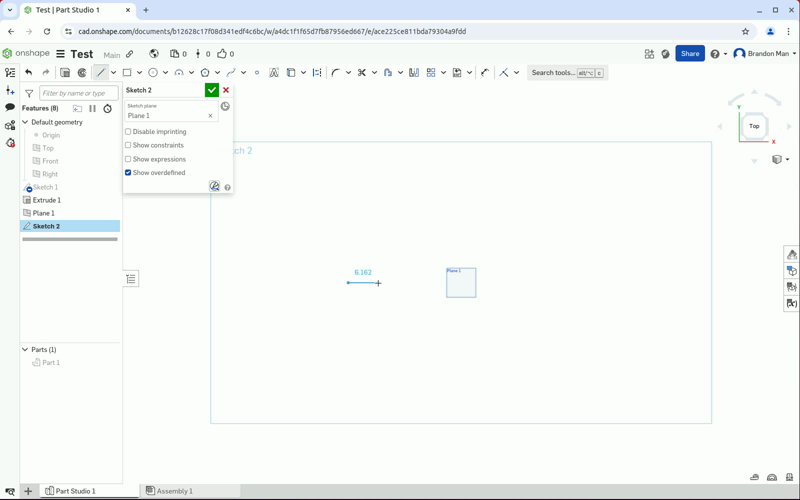
mouse_move(391, 282)
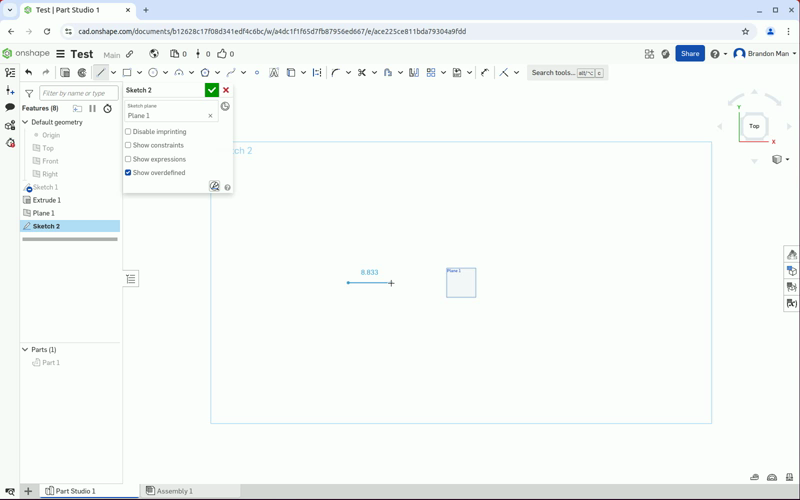
click(391, 282)
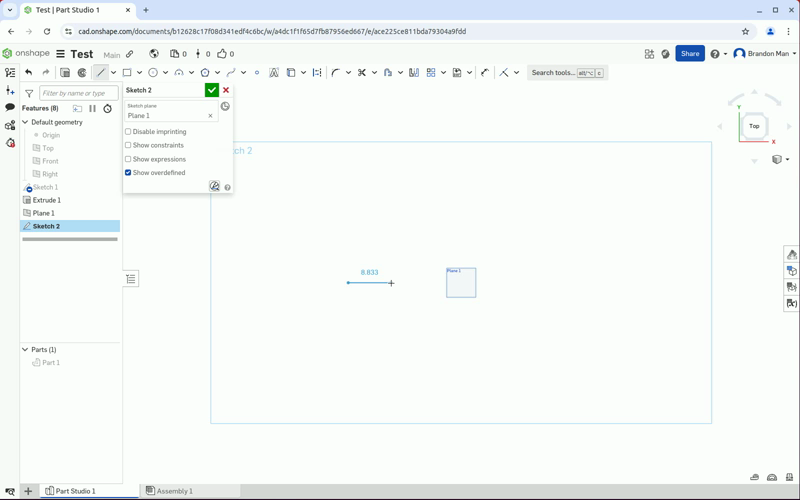
key_up(shift)
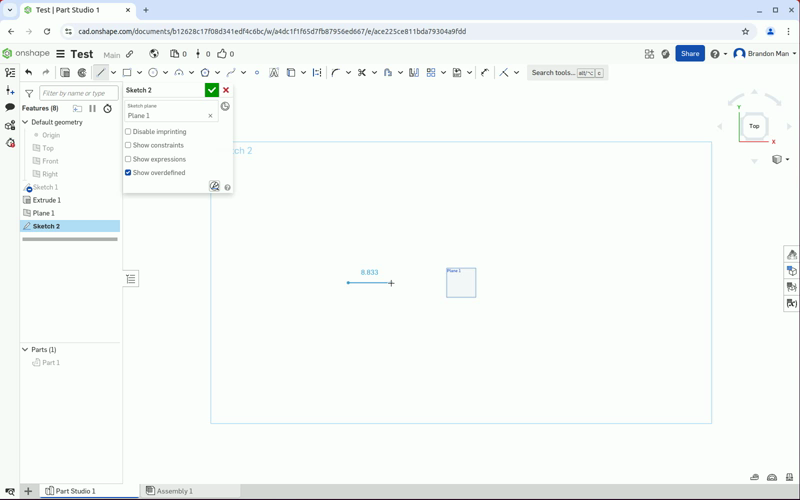
key_down(shift)
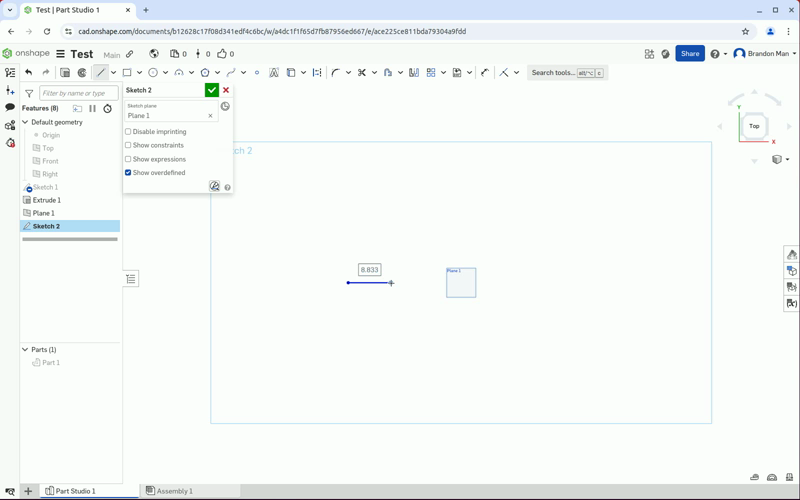
mouse_move(421, 282)
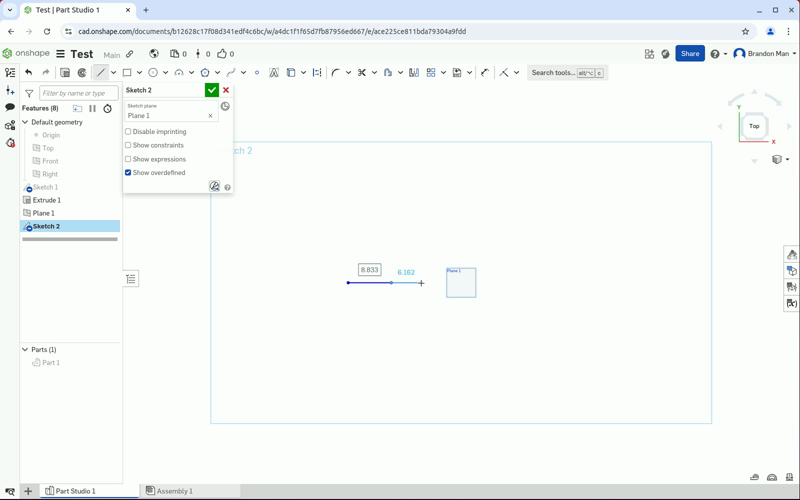
mouse_move(391, 246)
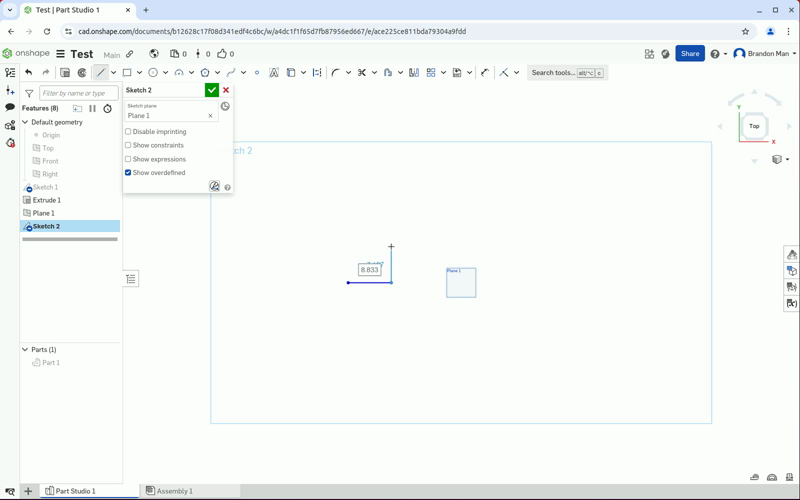
click(391, 246)
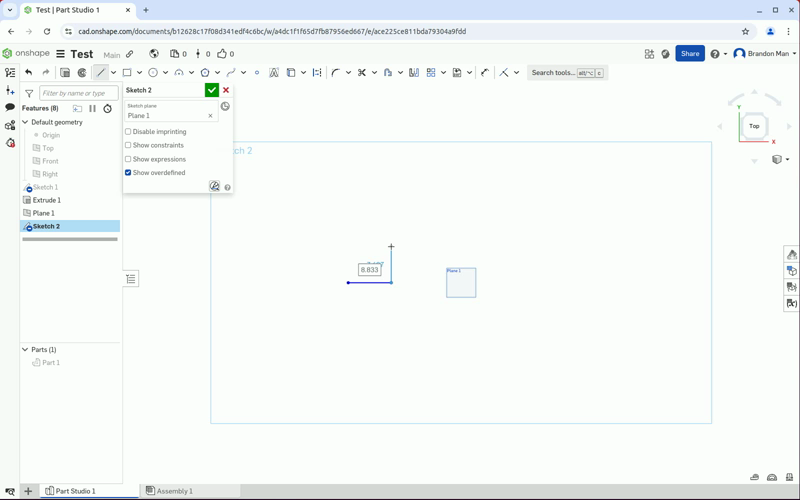
key_up(shift)
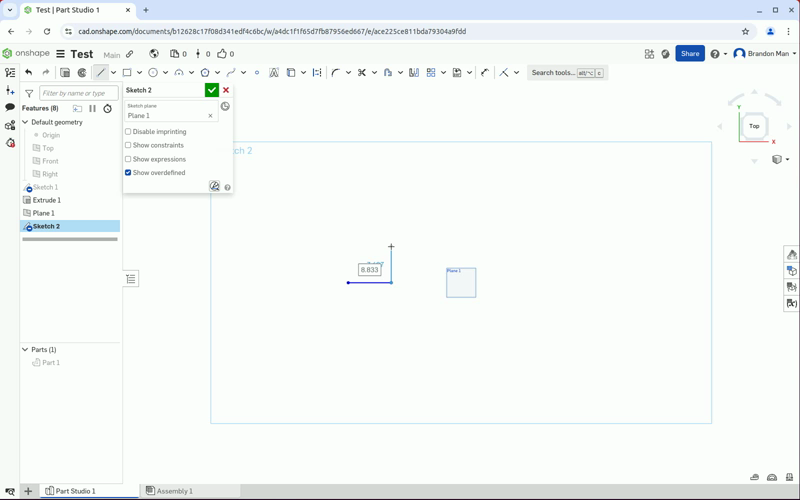
key_down(shift)
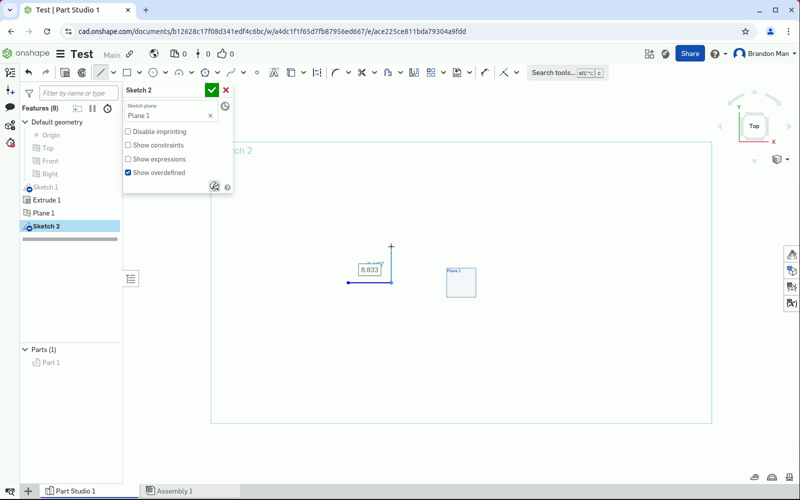
mouse_move(421, 246)
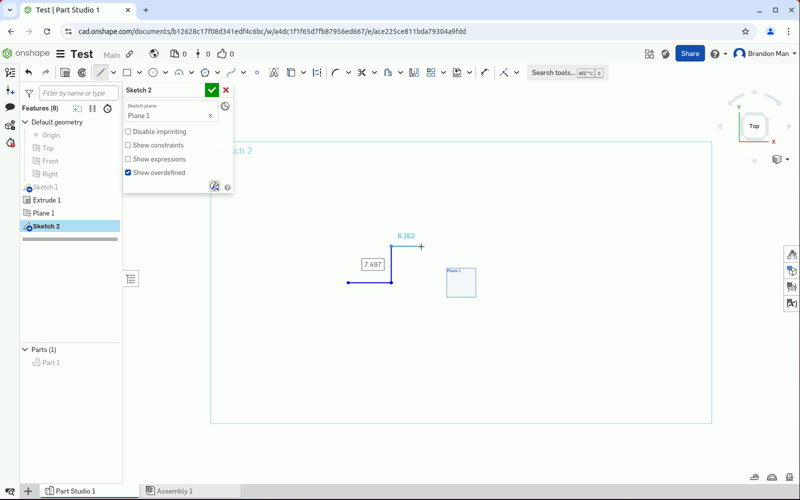
mouse_move(348, 246)
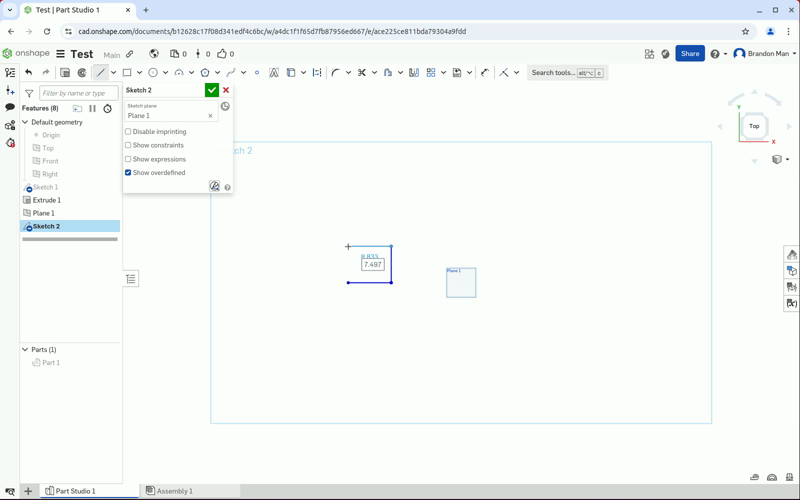
click(348, 246)
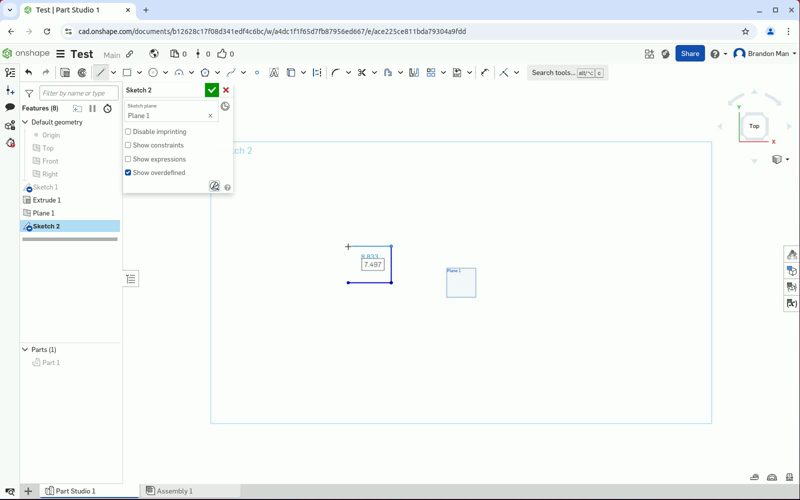
key_up(shift)
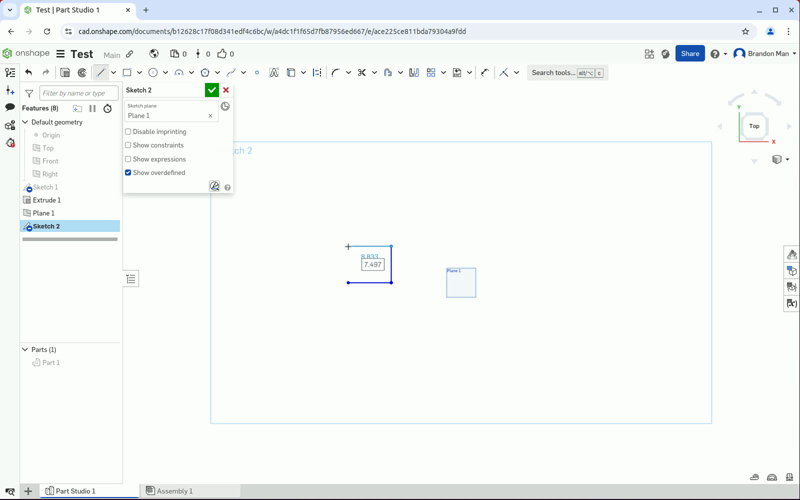
mouse_move(378, 246)
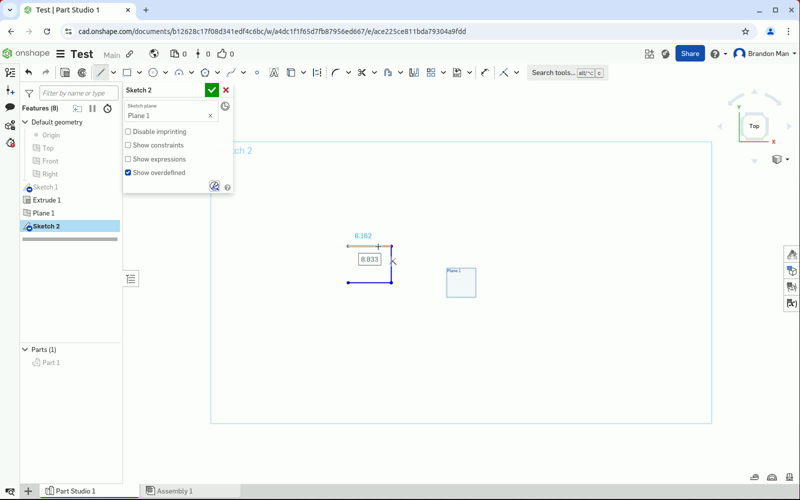
key_down(shift)
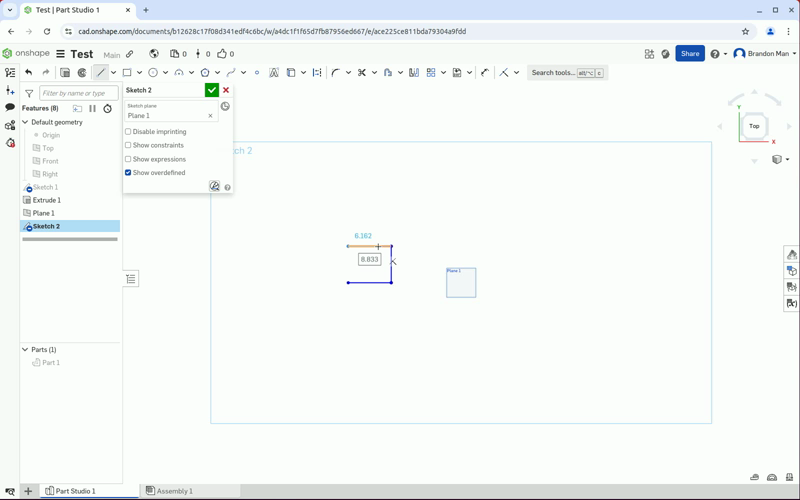
mouse_move(348, 282)
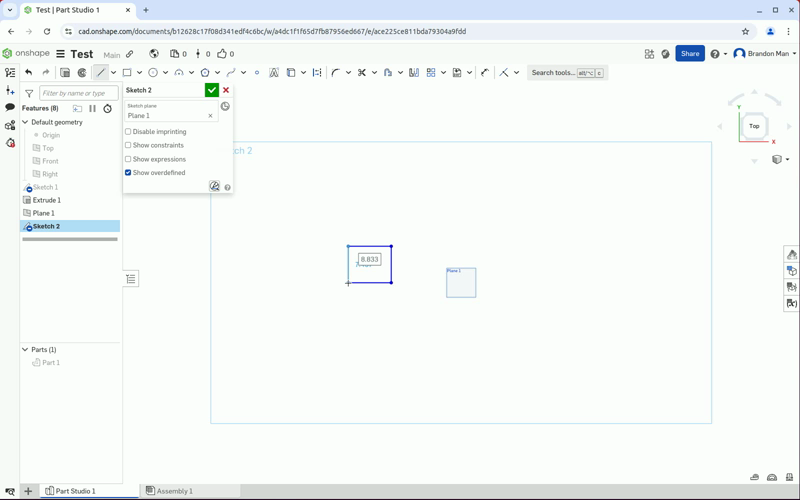
key_up(shift)
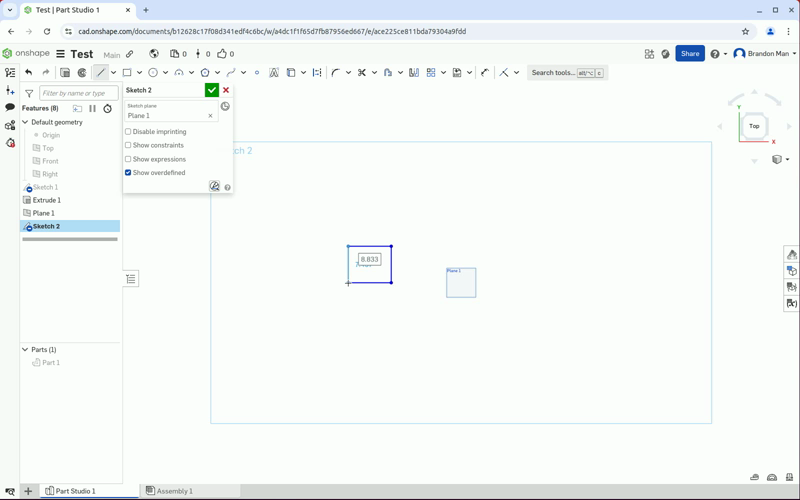
click(348, 282)
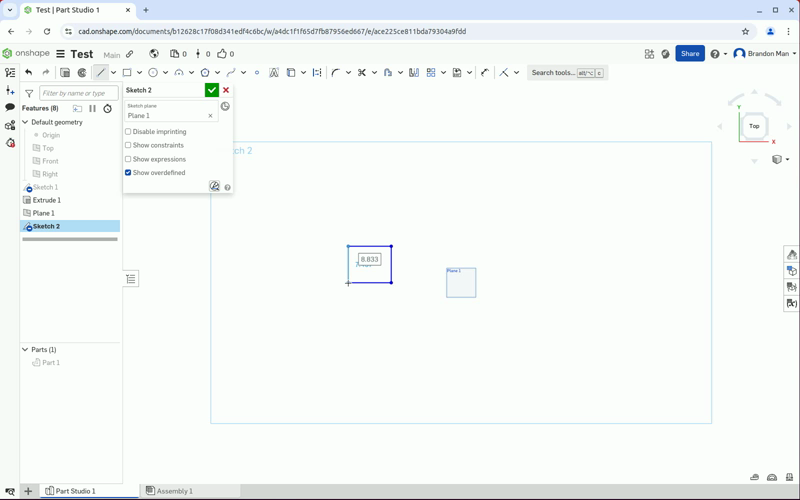
key(esc)
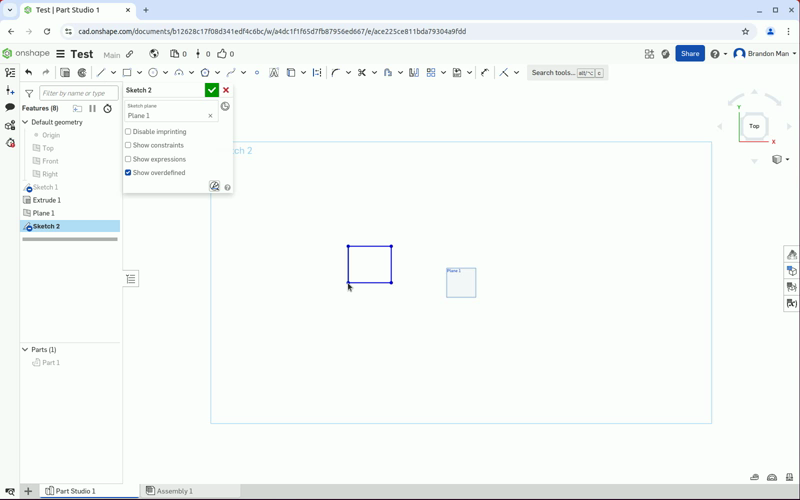
mouse_move(358, 257)
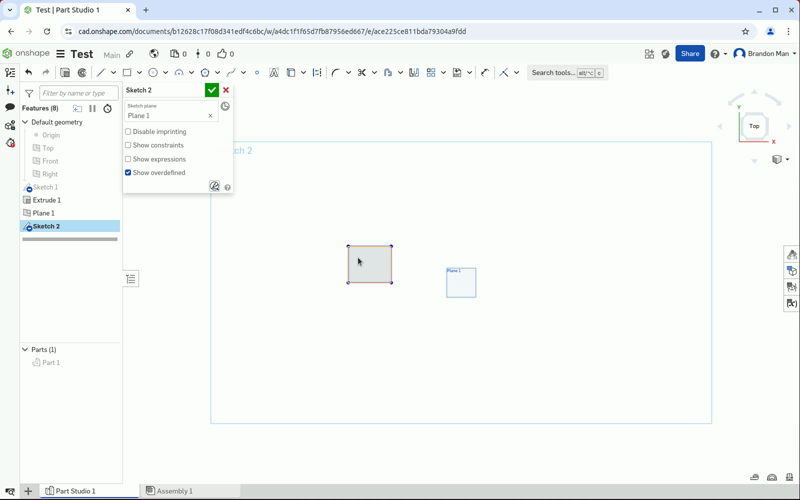
scroll(6)
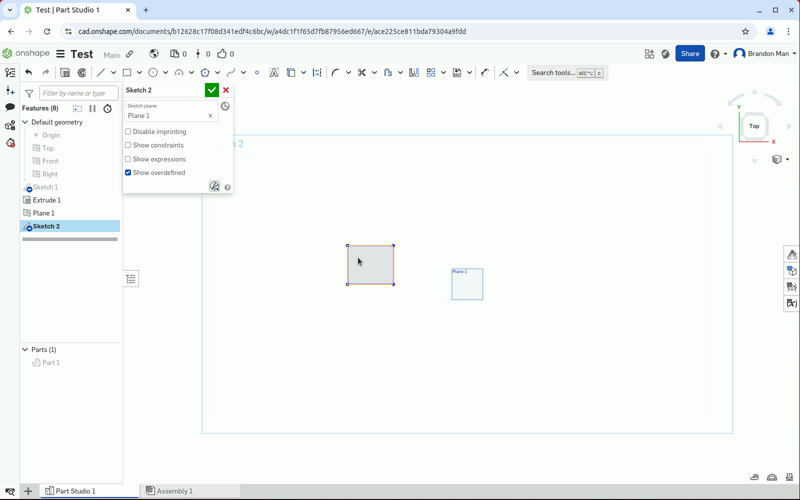
scroll(6)
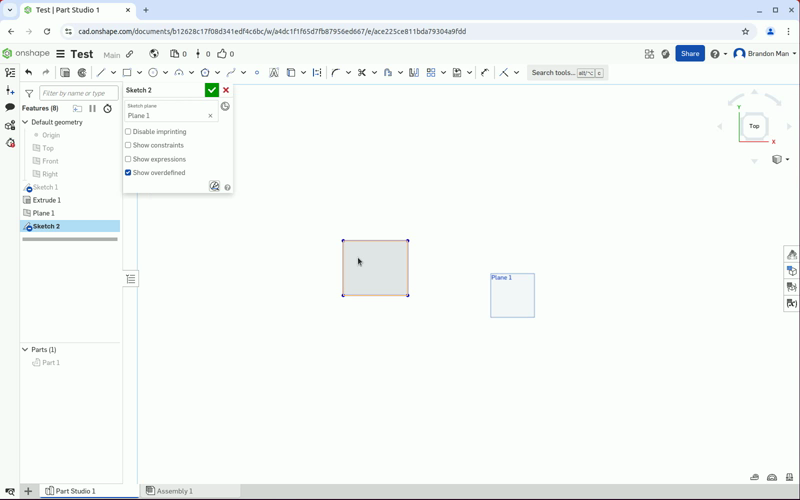
scroll(6)
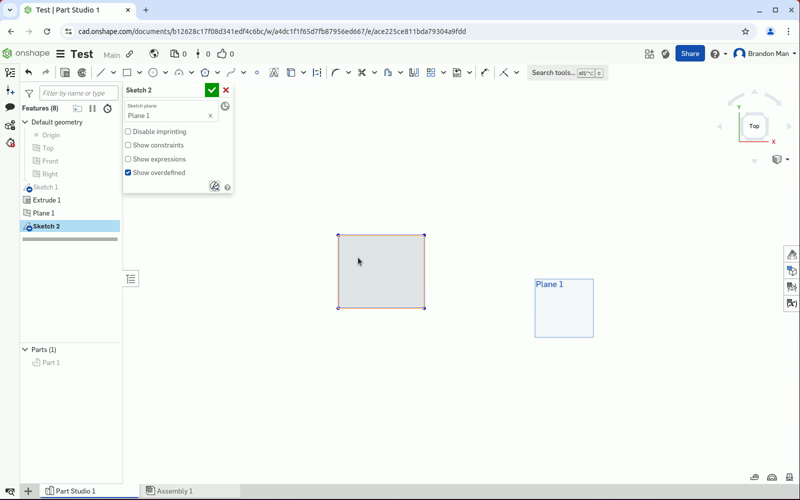
scroll(6)
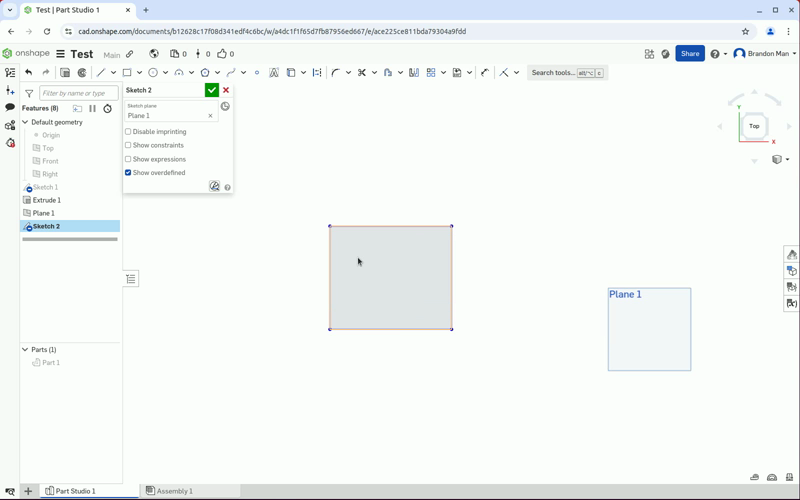
scroll(6)
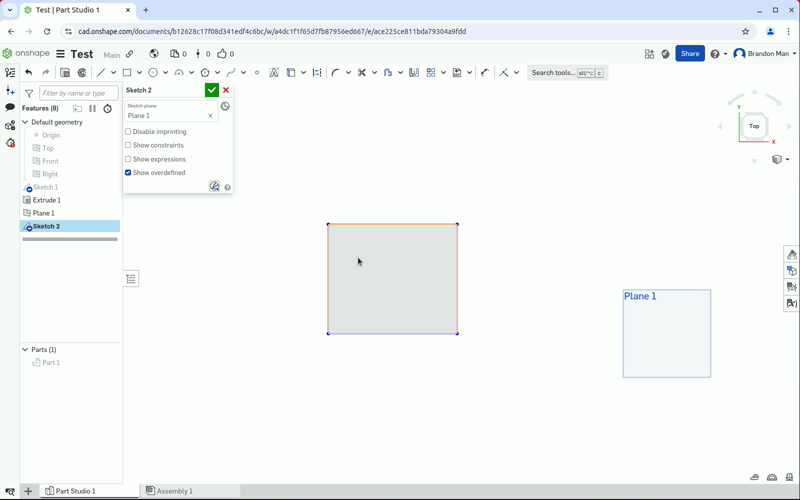
scroll(6)
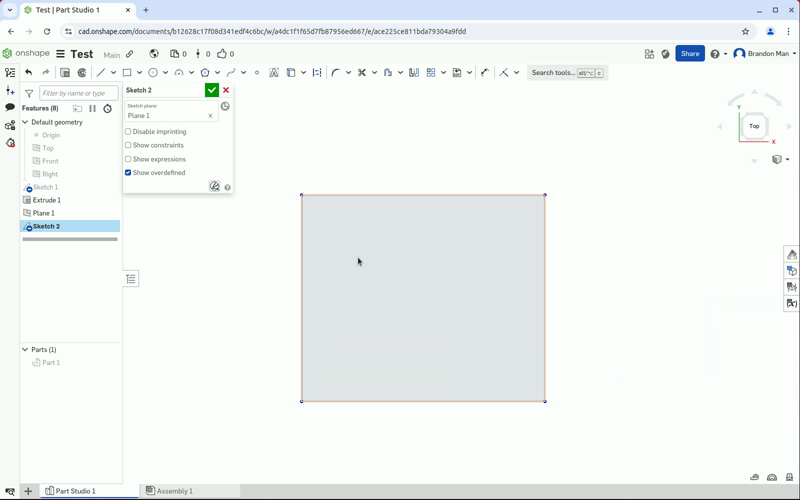
scroll(6)
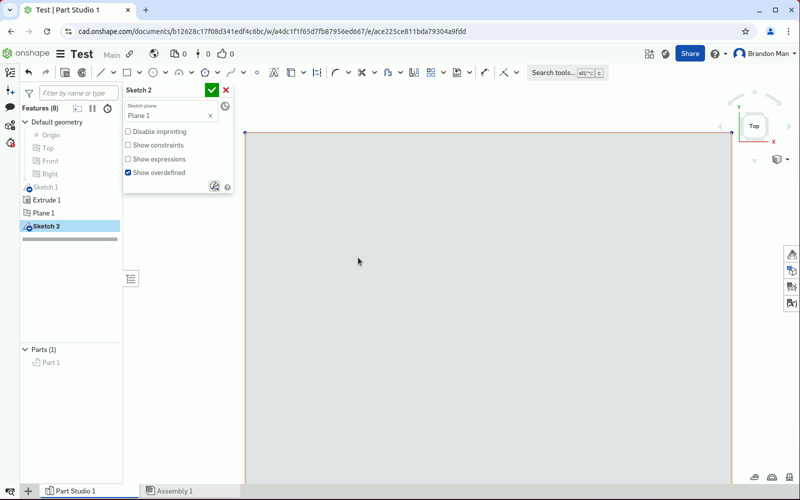
click(358, 257)
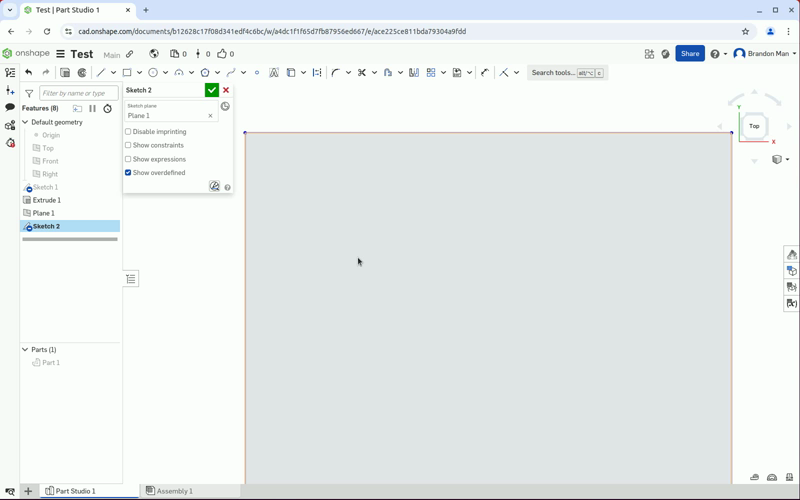
scroll(-6)
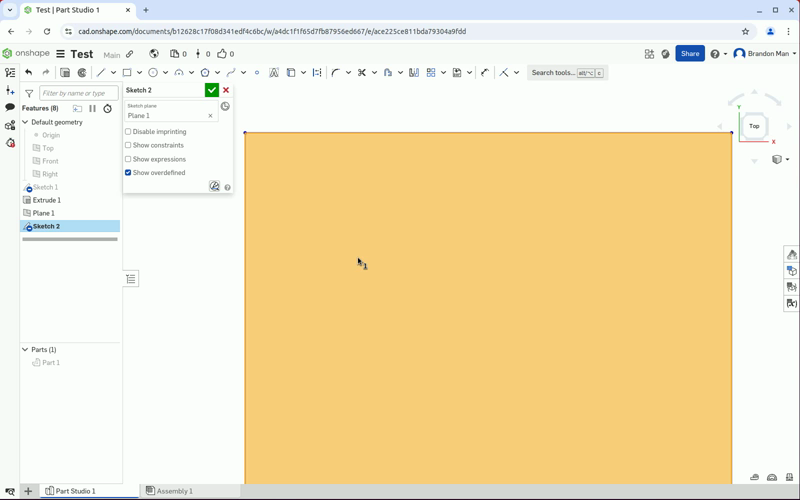
scroll(-6)
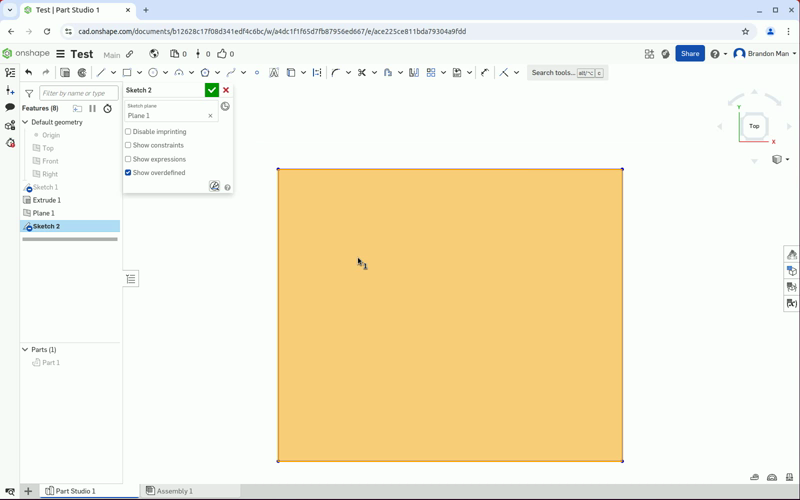
scroll(-6)
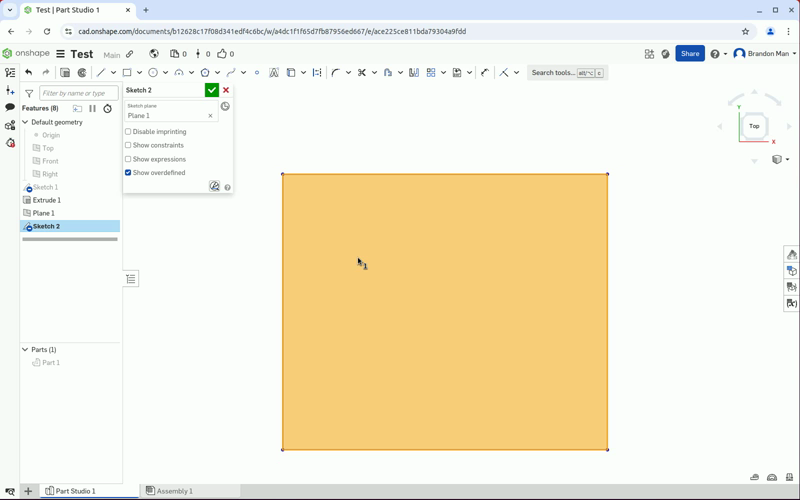
scroll(-6)
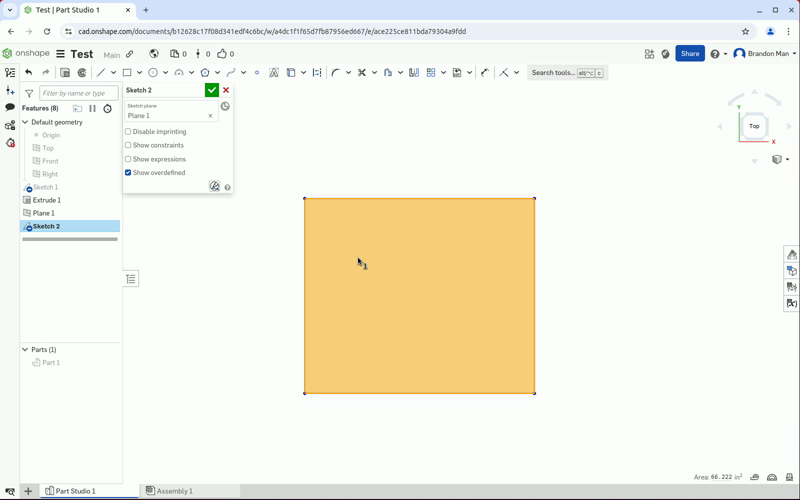
scroll(-6)
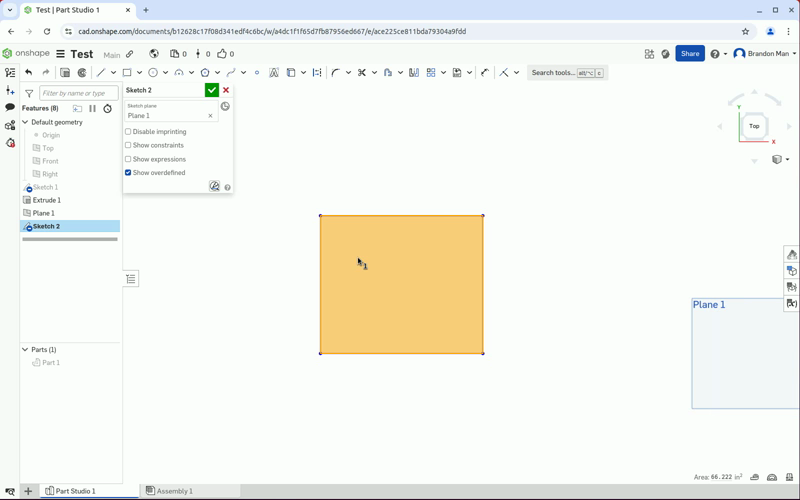
scroll(-6)
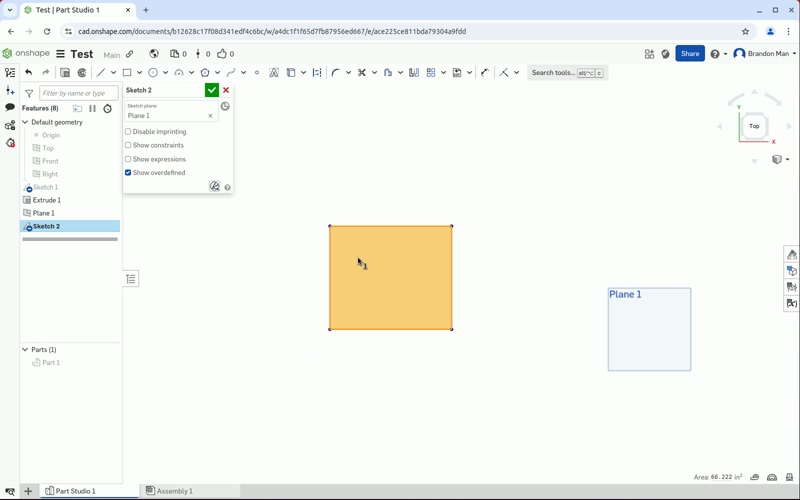
scroll(-6)
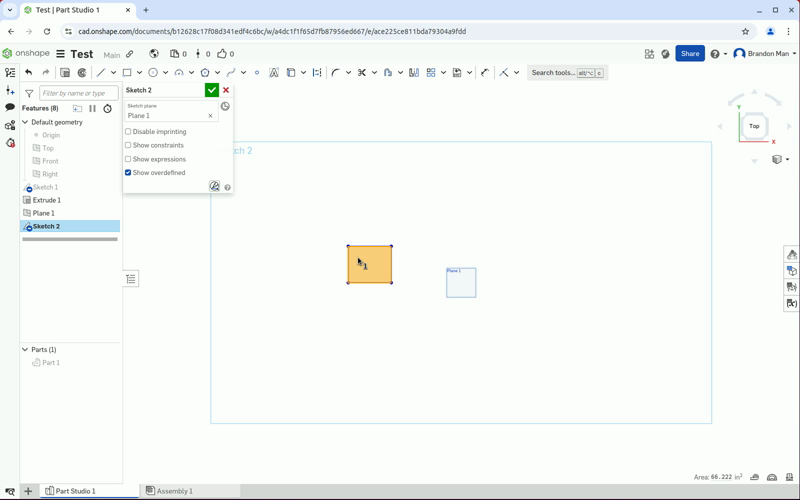
mouse_move(73, 352)
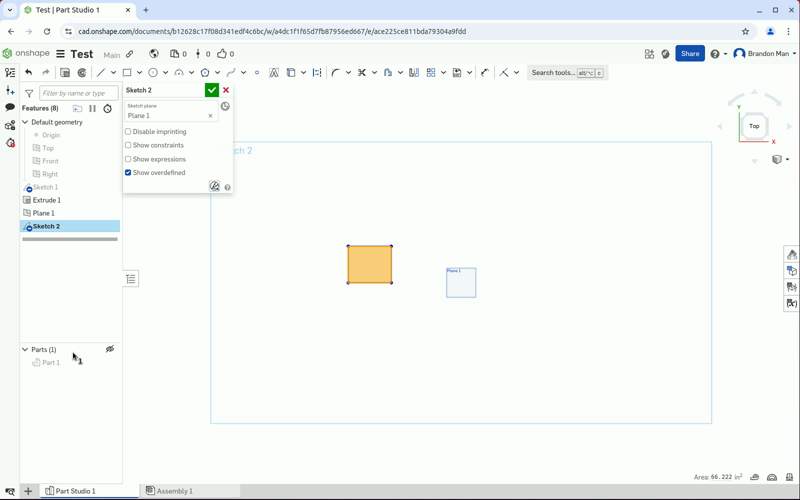
key(shift+y)
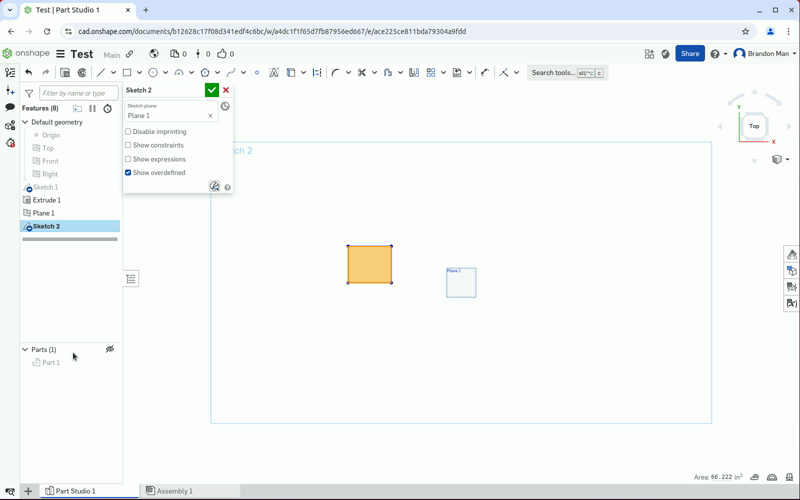
key(shift+e)
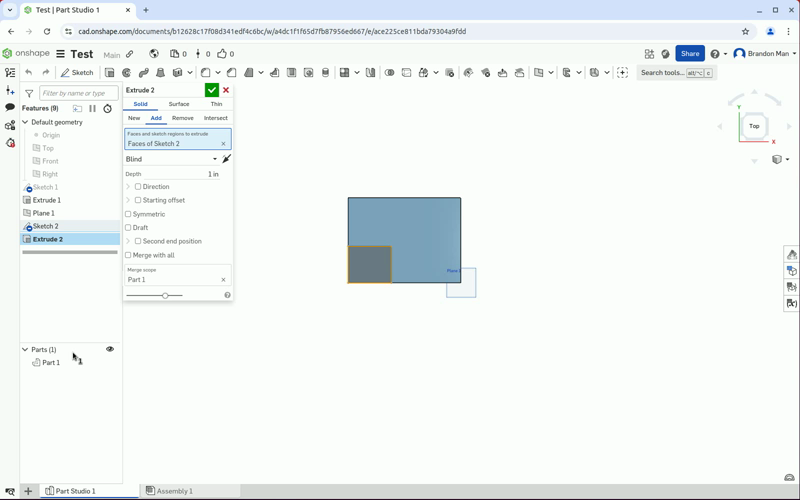
mouse_move(143, 106)
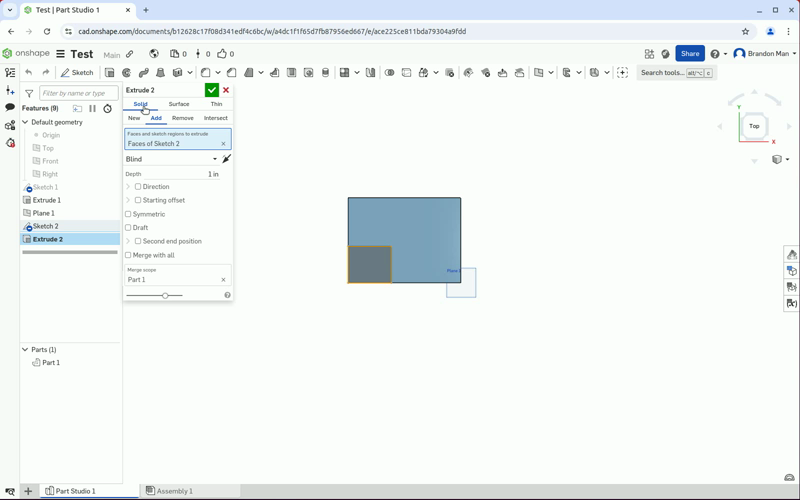
click(143, 106)
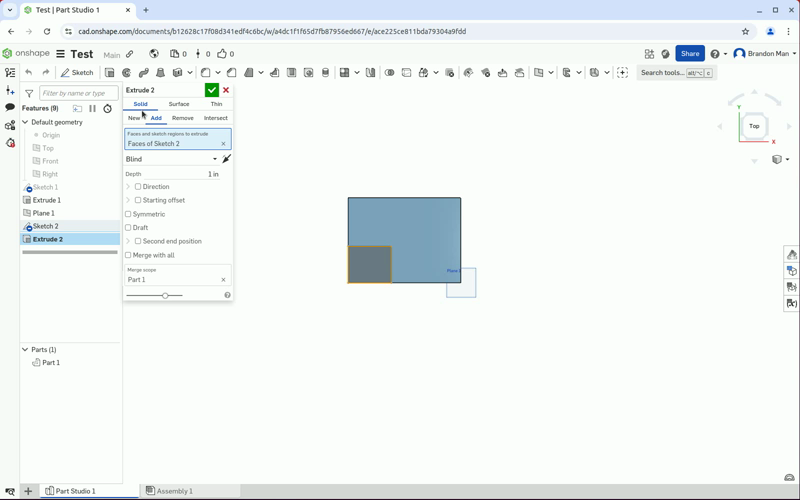
mouse_move(137, 120)
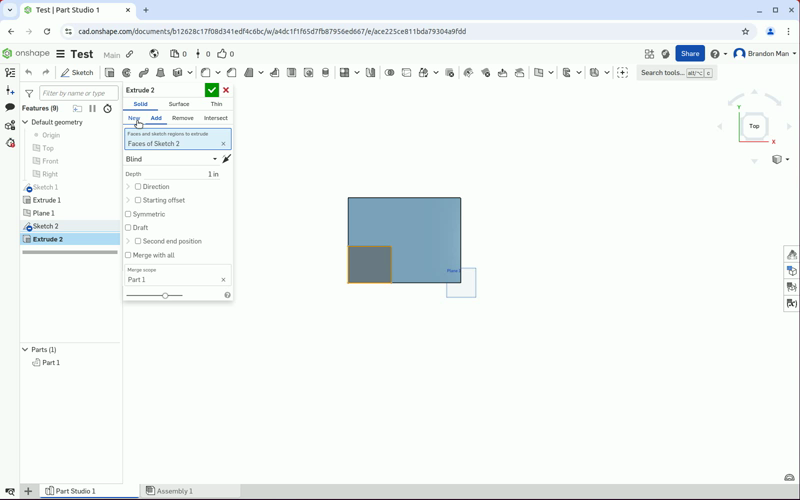
click(137, 120)
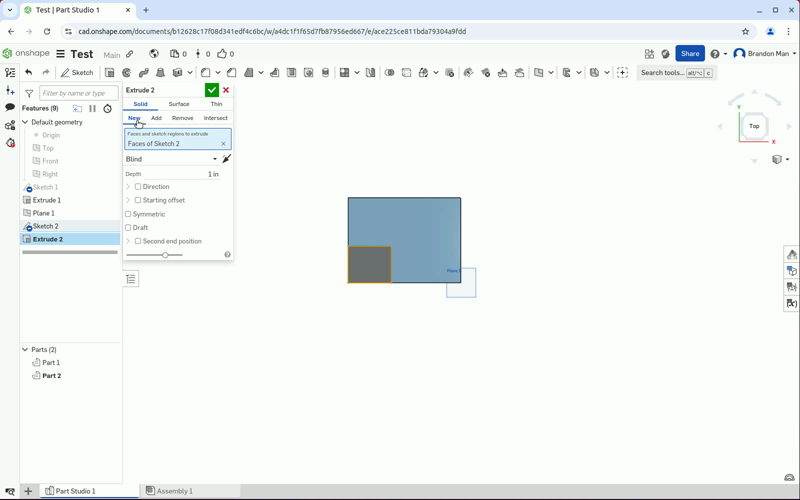
key(tab, 4)
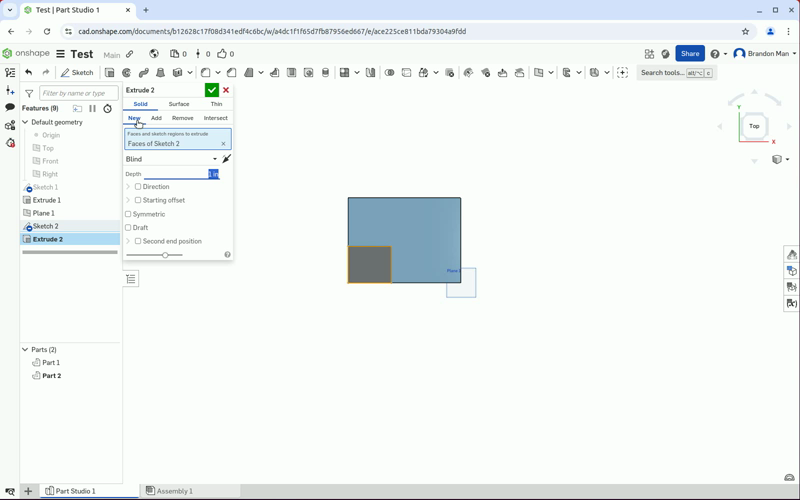
text(6.981)
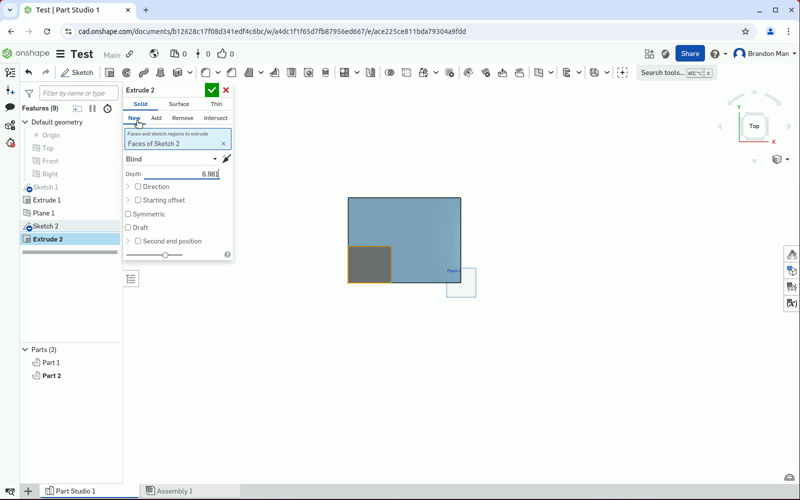
key(enter)
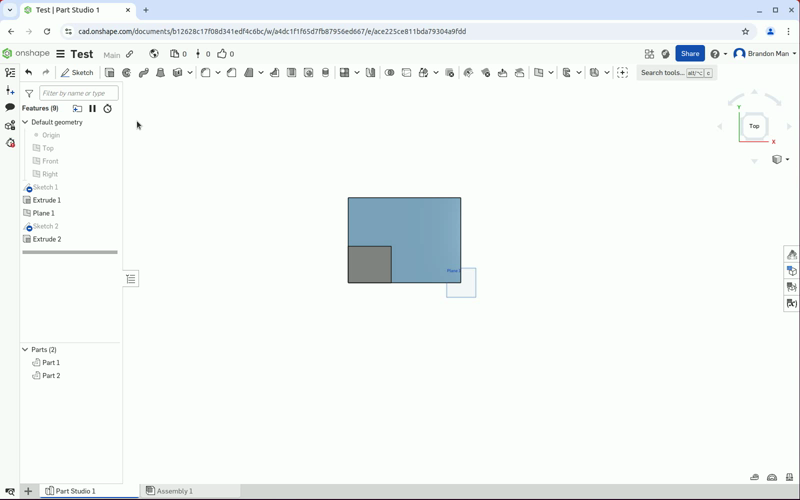
key(shift+h)
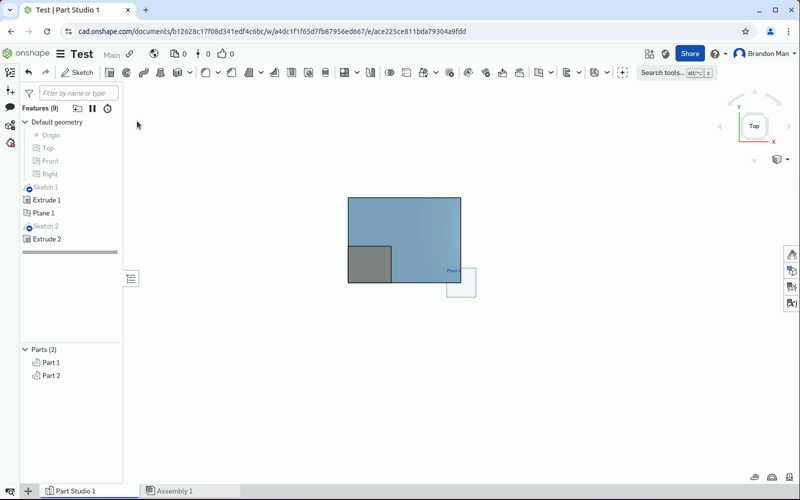
key(shift+h)
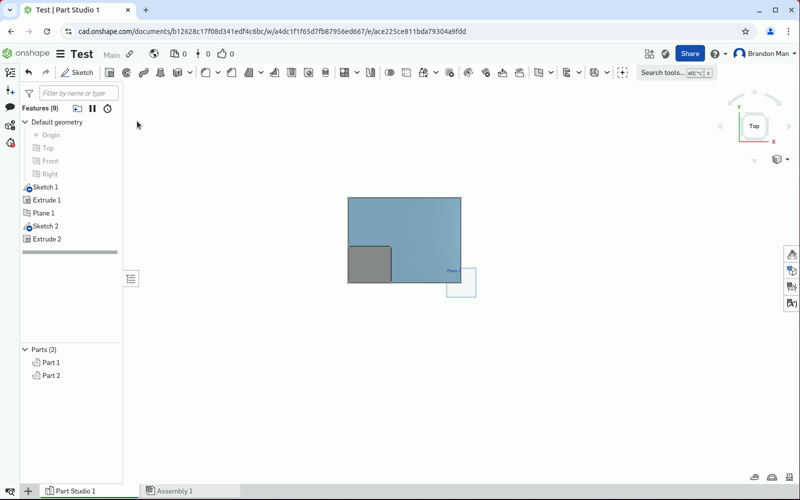
key(shift+7)
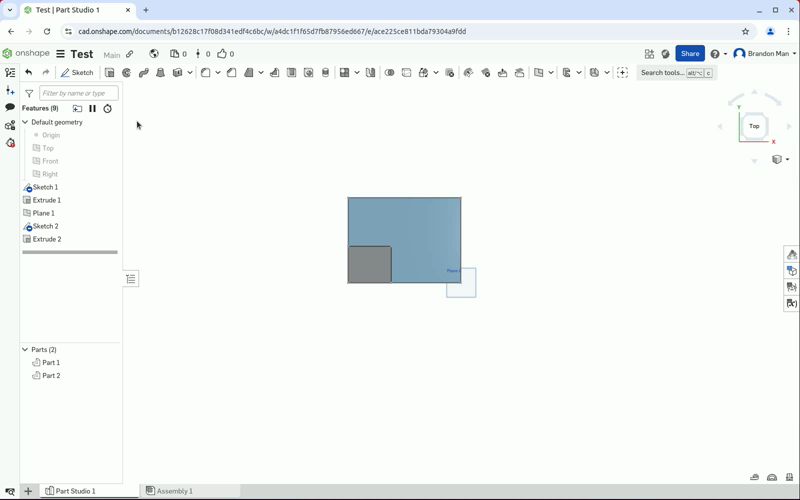
key(up, 3)
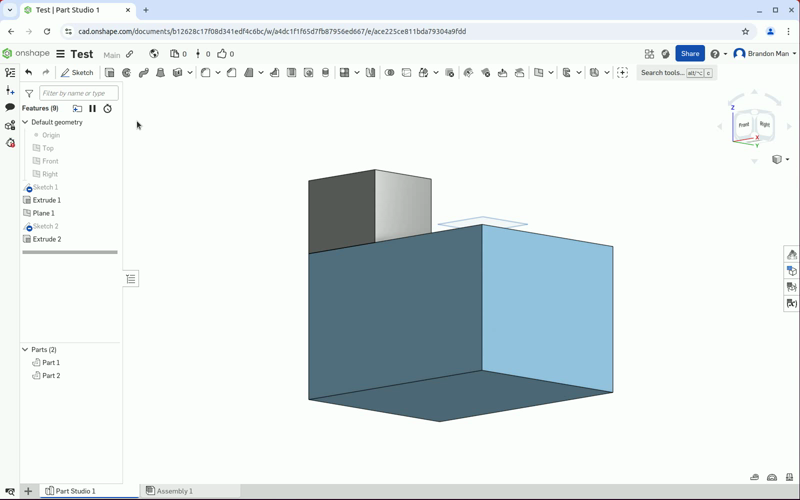
key(left, 3)
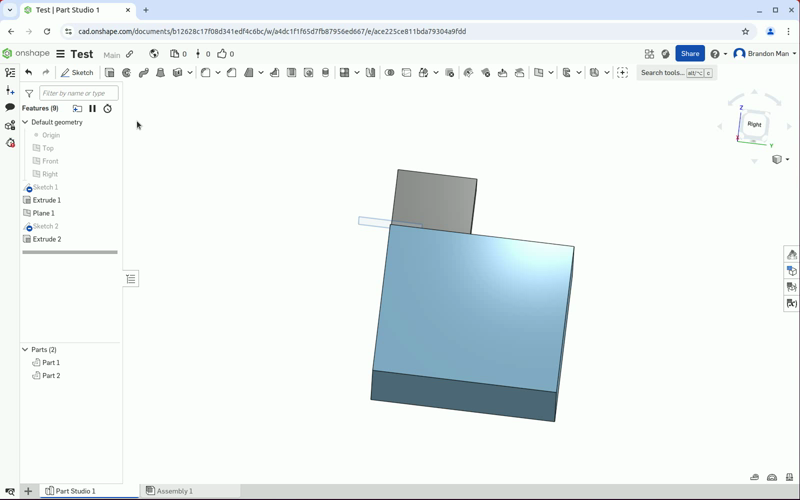
key(right, 3)
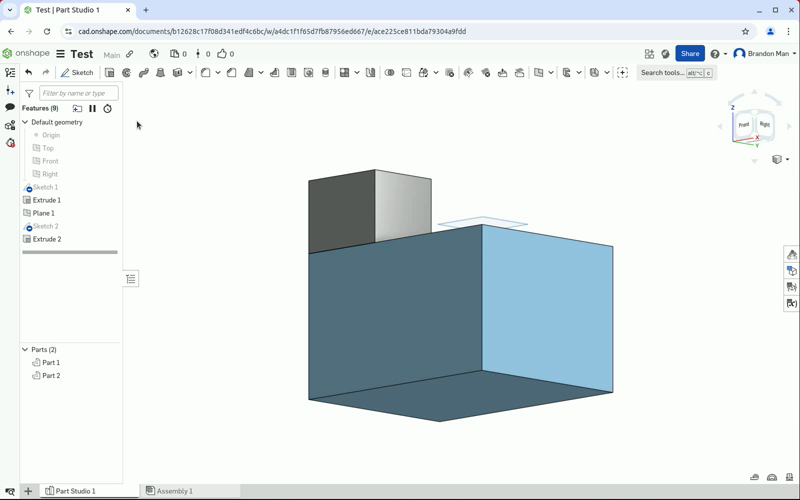
key(down, 3)
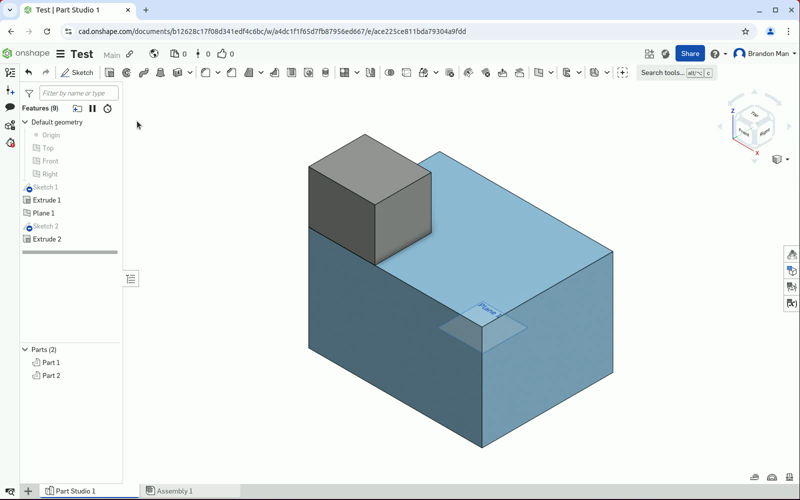
mouse_move(73, 189)
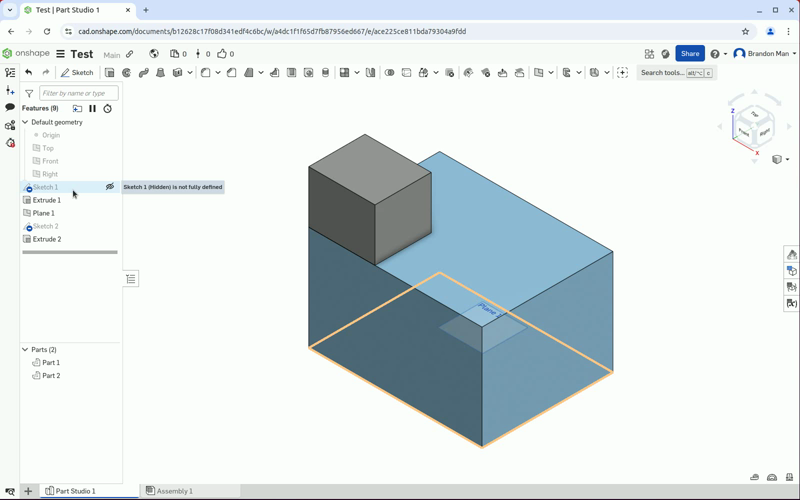
click(73, 189)